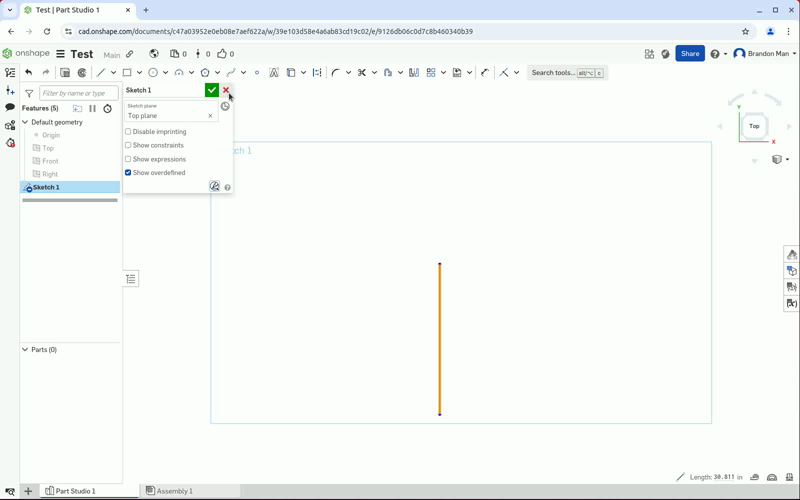
key(shift+h)
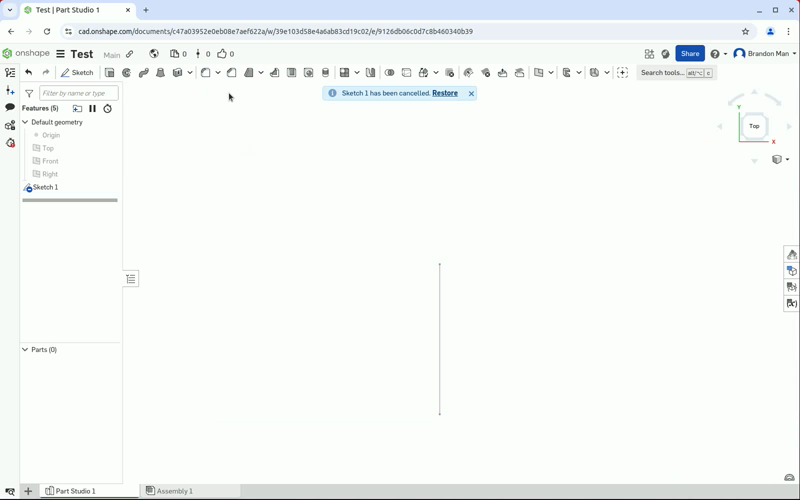
mouse_move(73, 352)
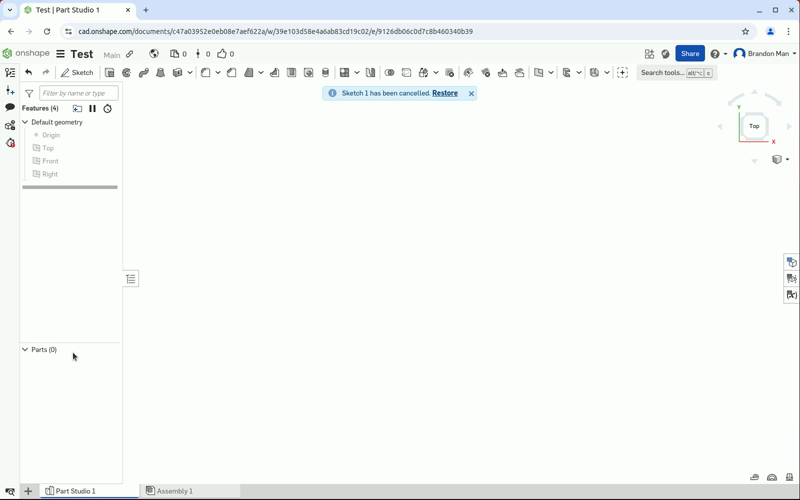
key(y)
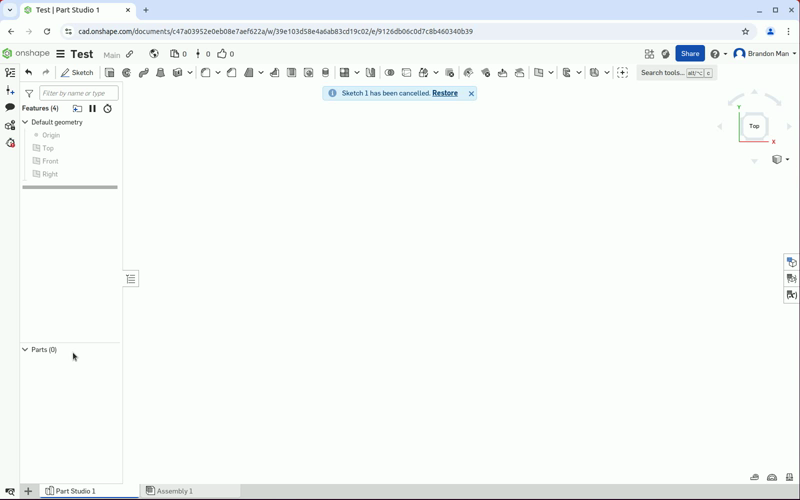
key(shift+p)
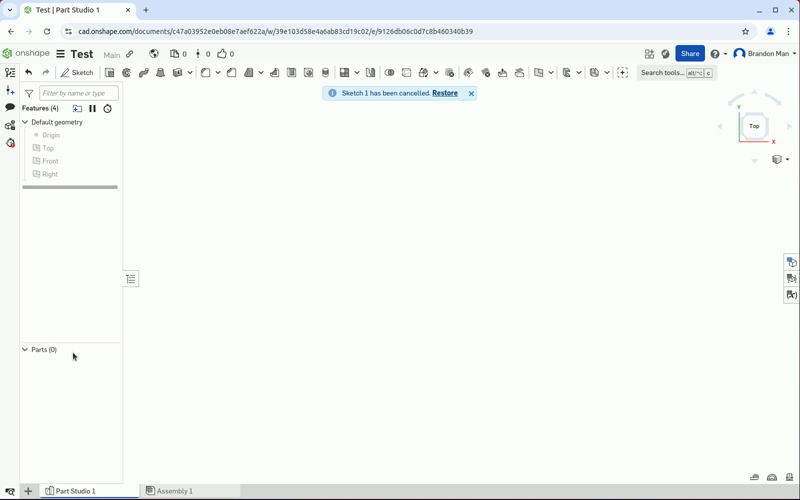
key(space)
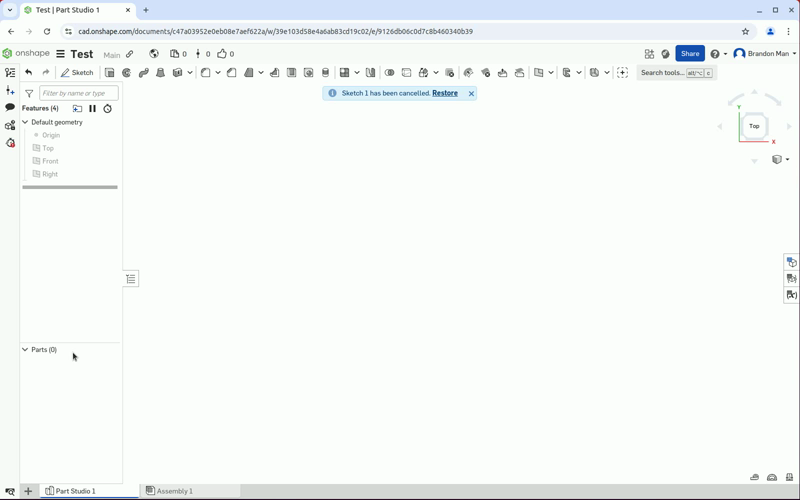
key_down(shift)
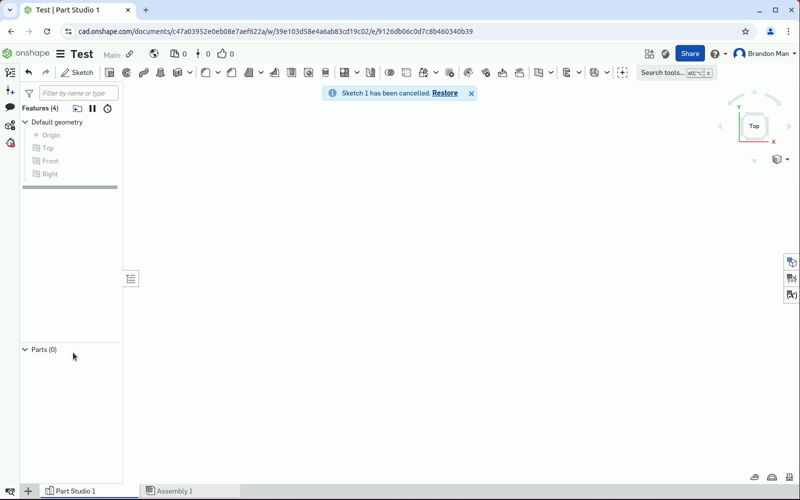
key(up)
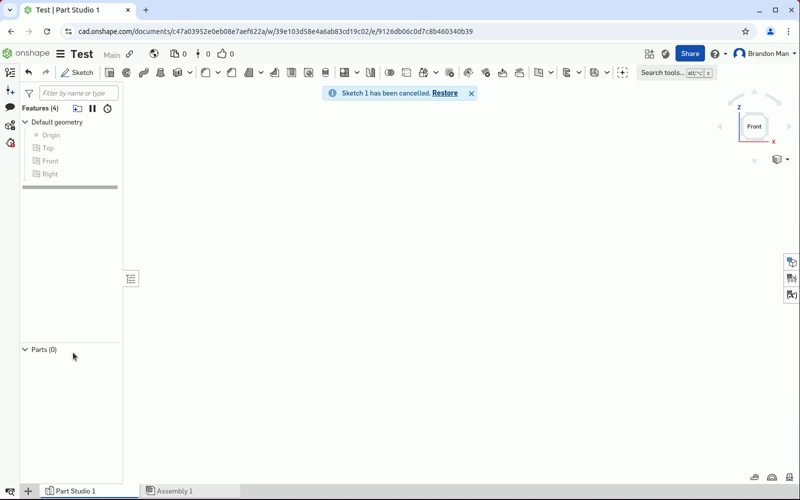
key_up(shift)
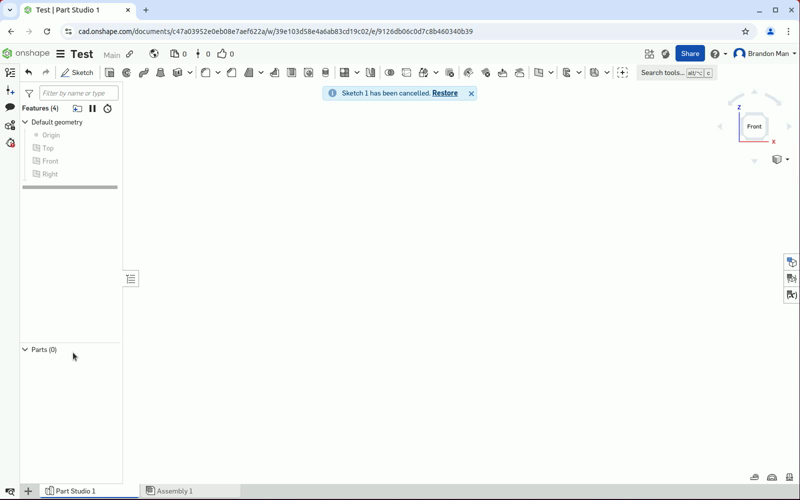
mouse_move(73, 352)
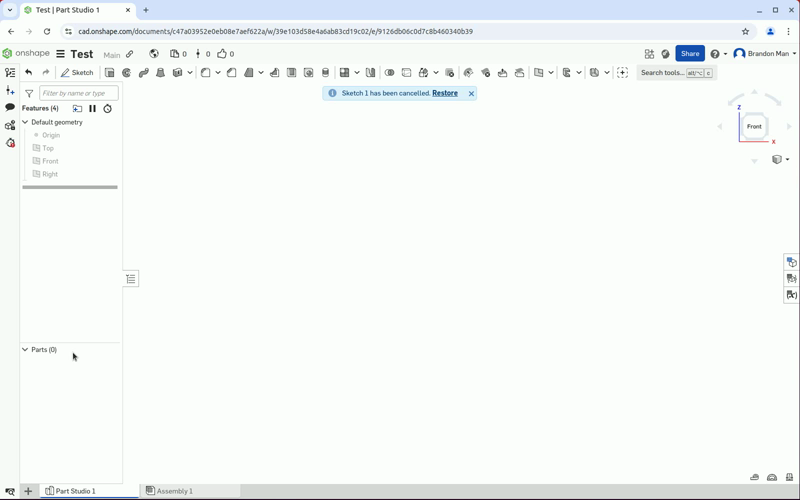
key(shift+y)
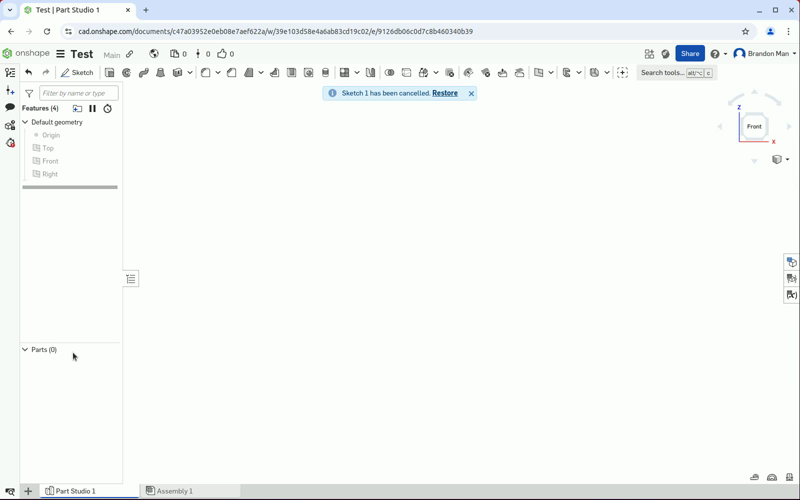
key(shift+s)
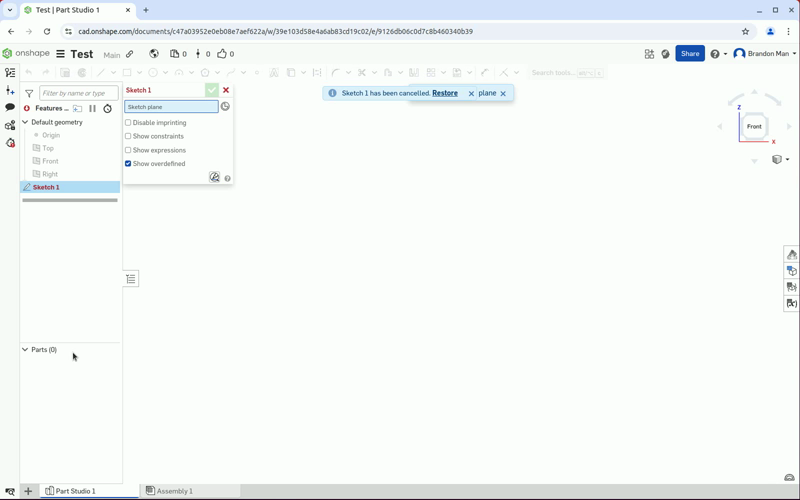
mouse_move(73, 163)
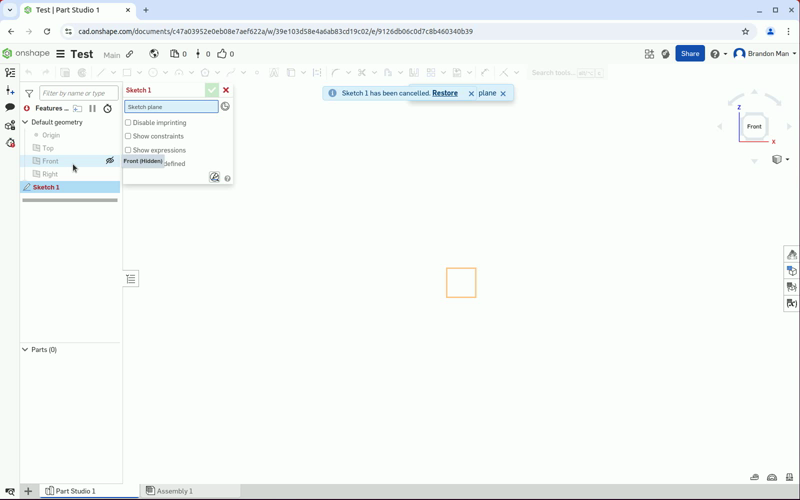
click(73, 163)
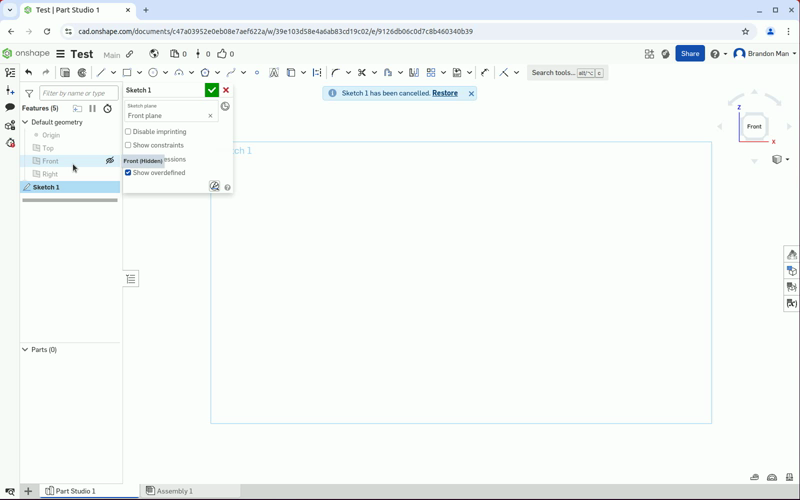
mouse_move(73, 352)
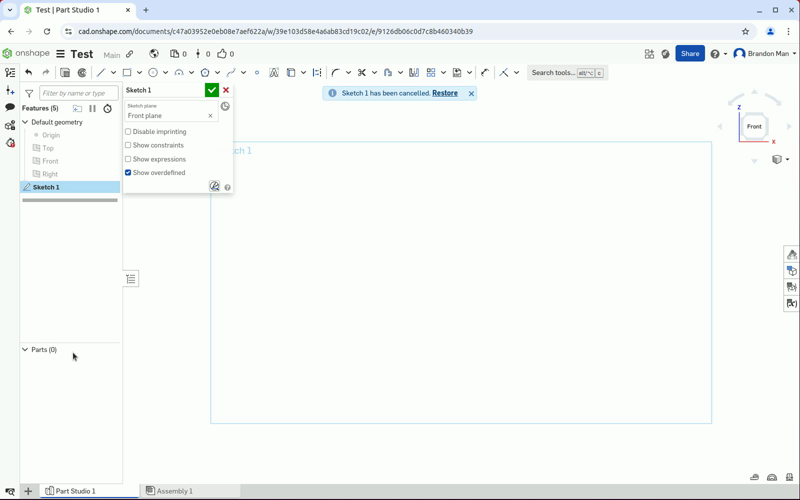
key(y)
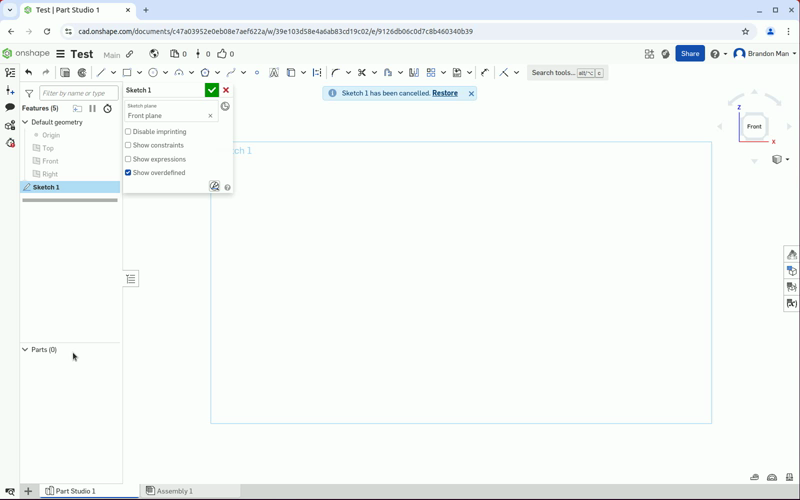
key(l)
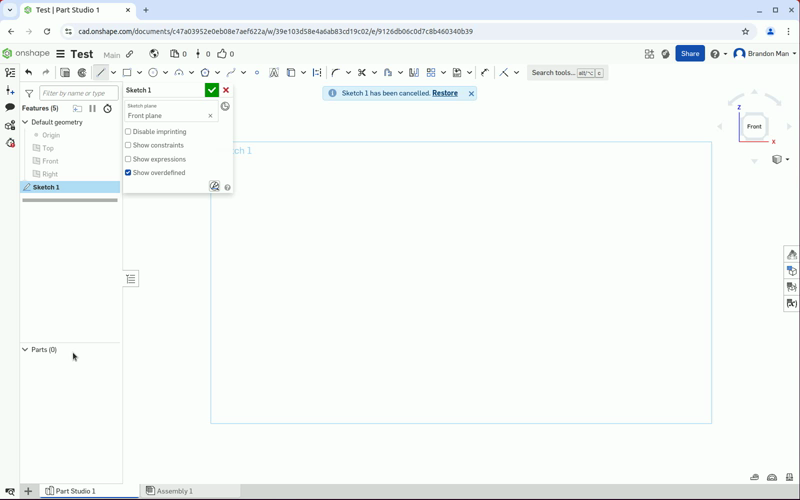
key_down(shift)
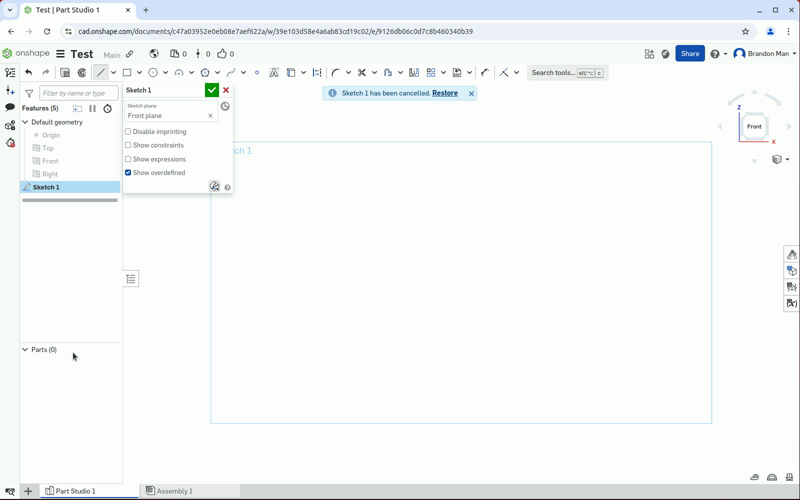
mouse_move(460, 282)
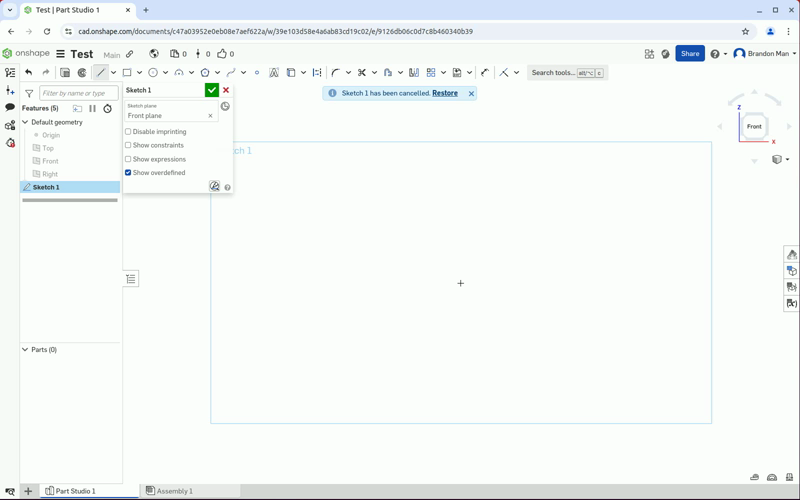
click(460, 282)
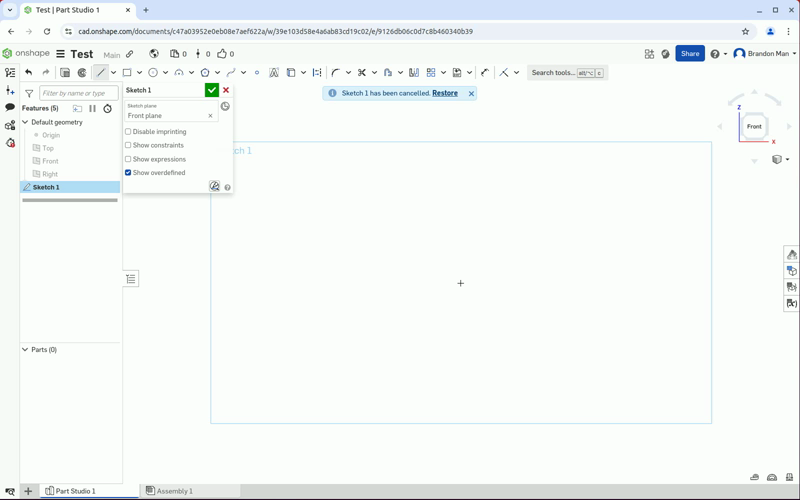
key_up(shift)
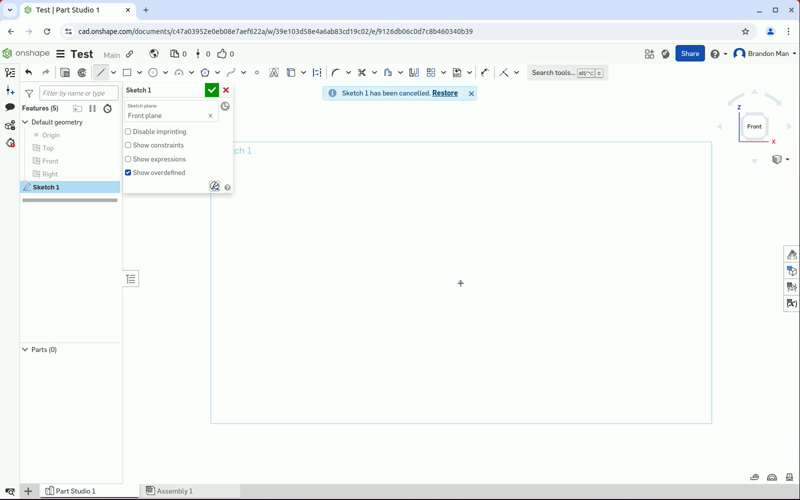
key_down(shift)
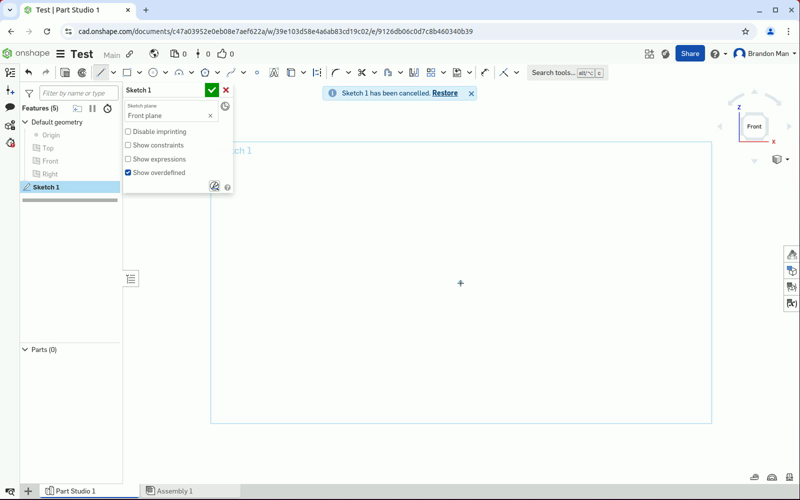
mouse_move(573, 282)
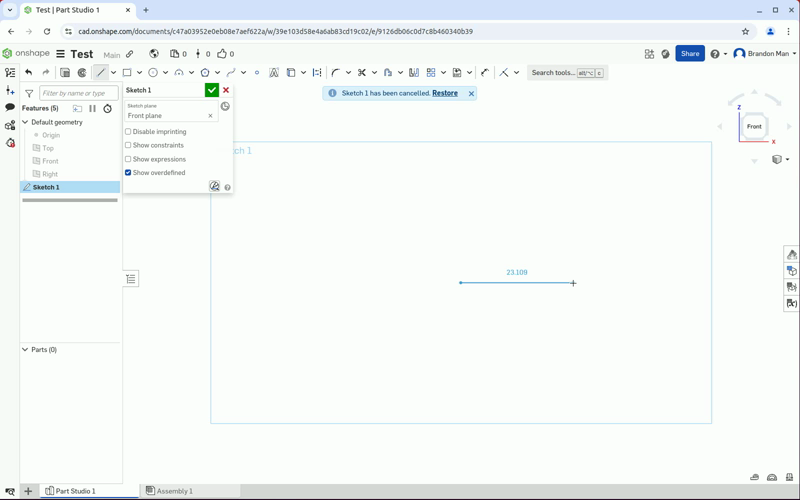
click(573, 282)
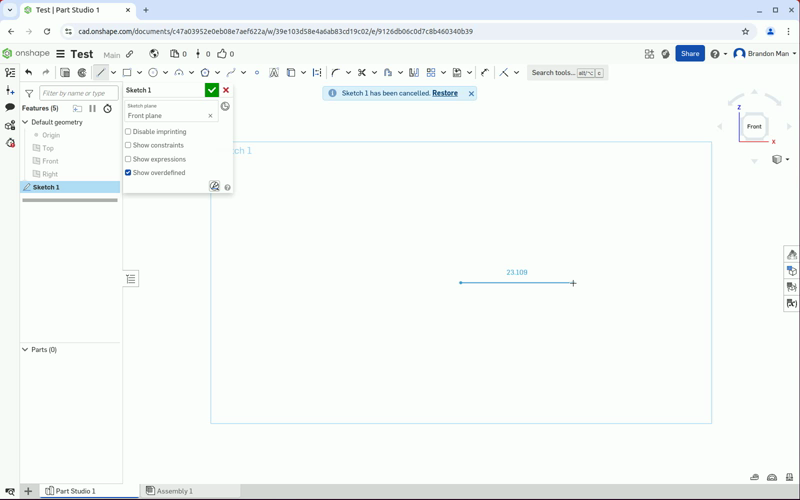
key_up(shift)
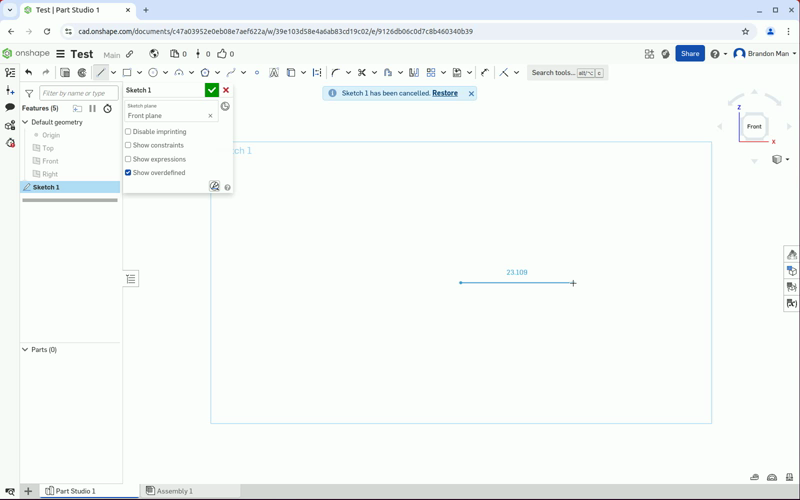
key_down(shift)
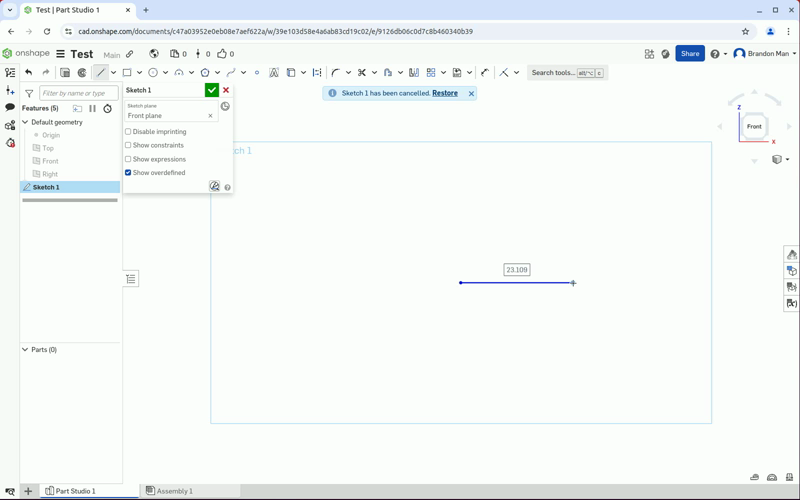
mouse_move(573, 205)
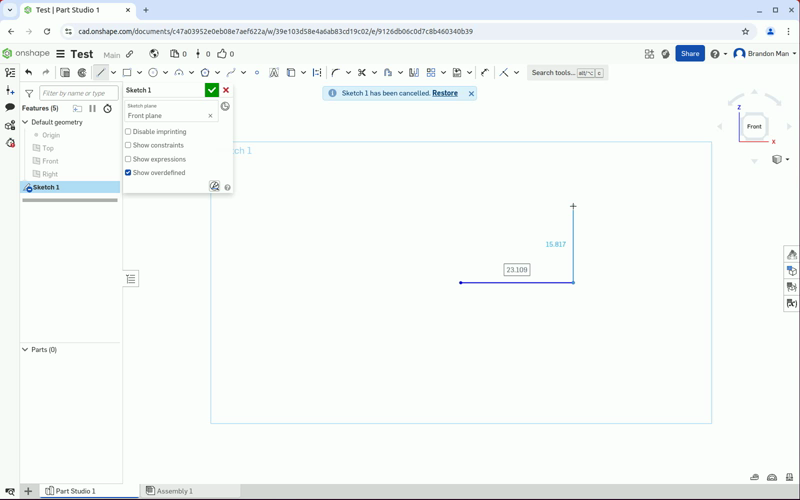
click(573, 205)
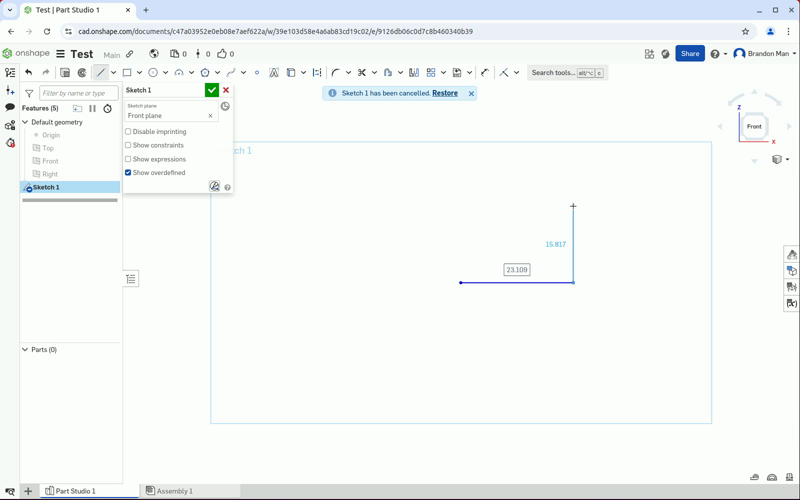
key_up(shift)
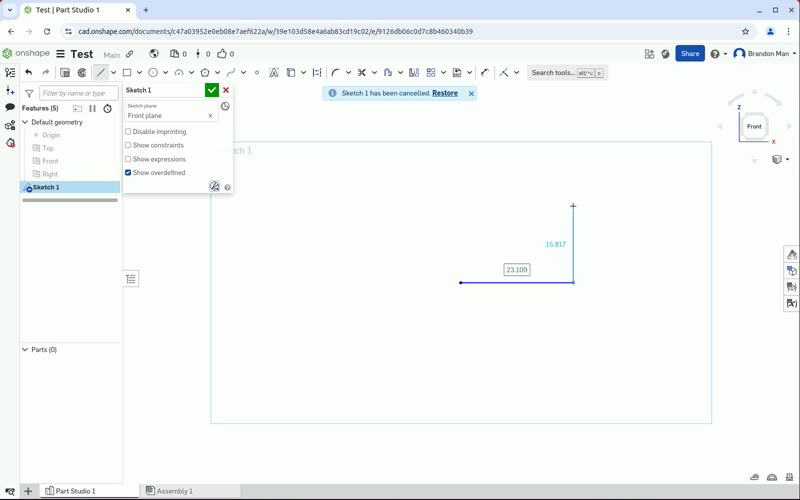
key_down(shift)
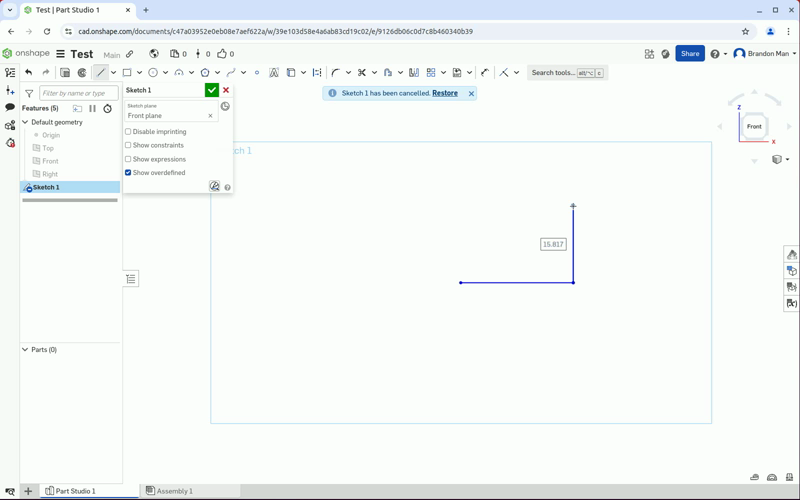
mouse_move(460, 205)
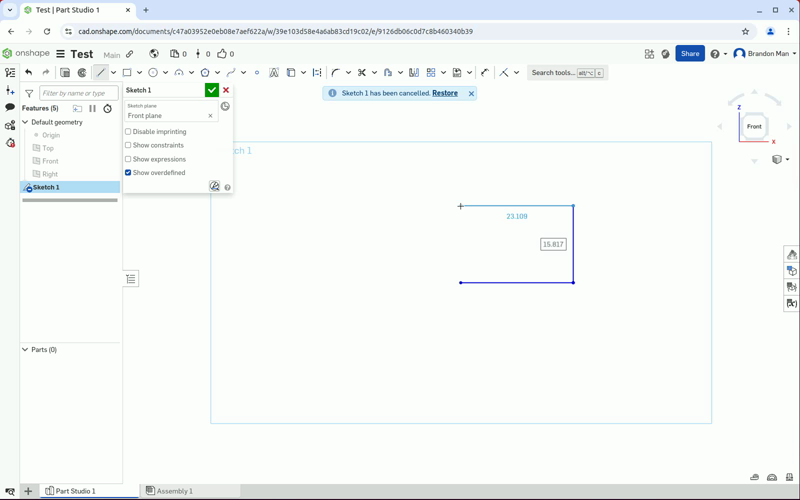
click(460, 205)
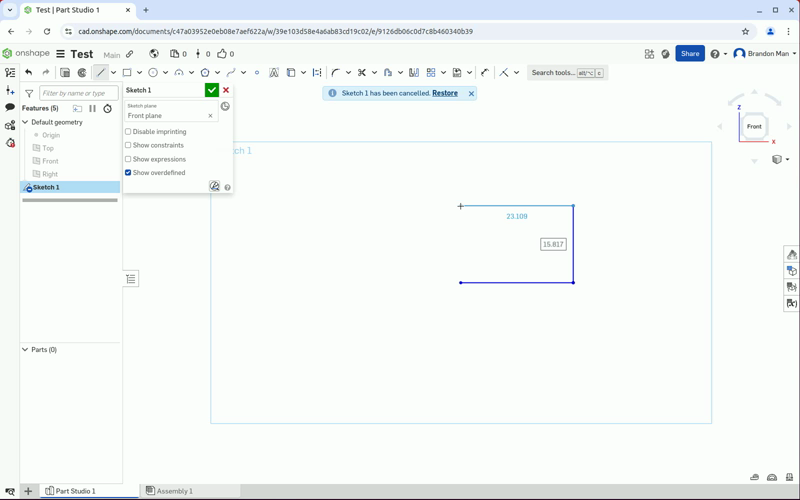
key_up(shift)
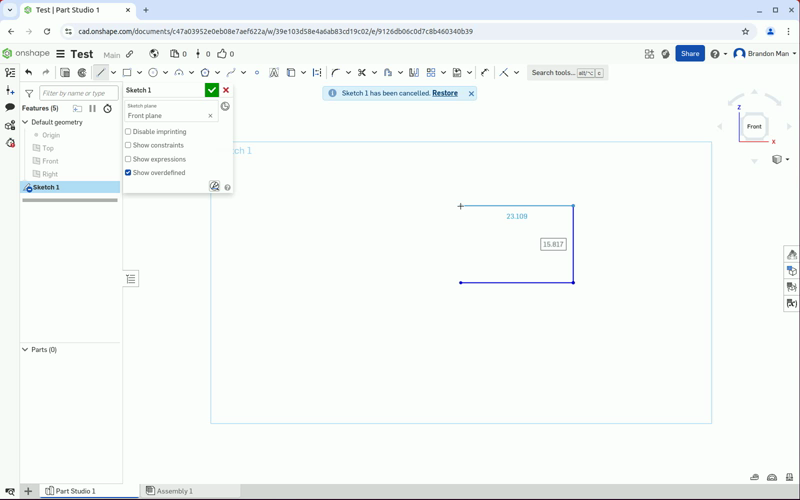
key_down(shift)
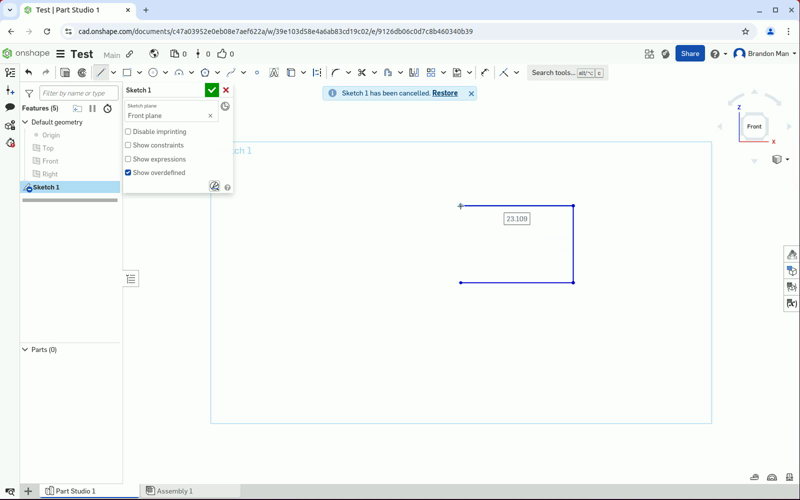
mouse_move(460, 282)
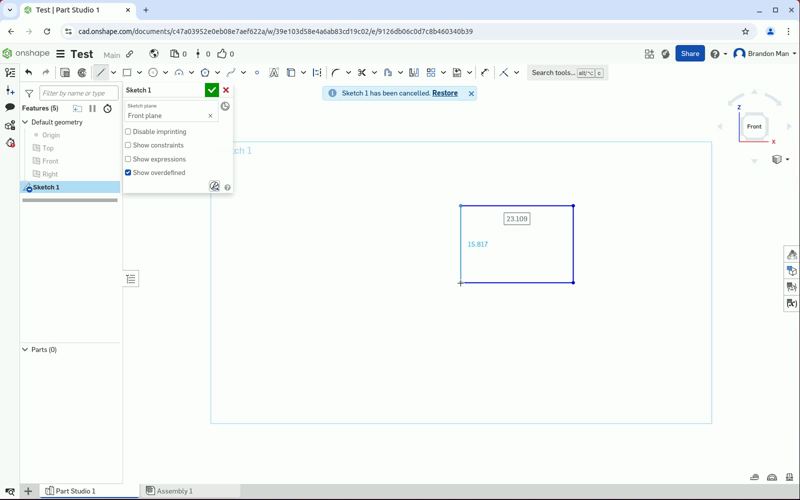
key_up(shift)
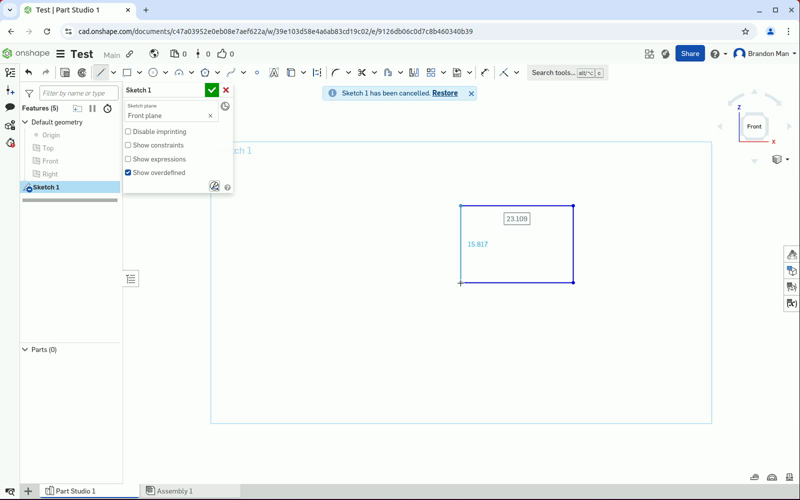
click(460, 282)
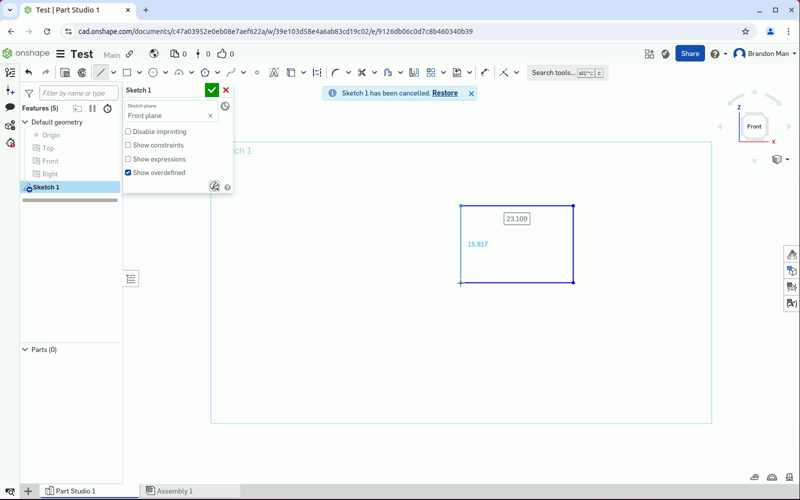
key(esc)
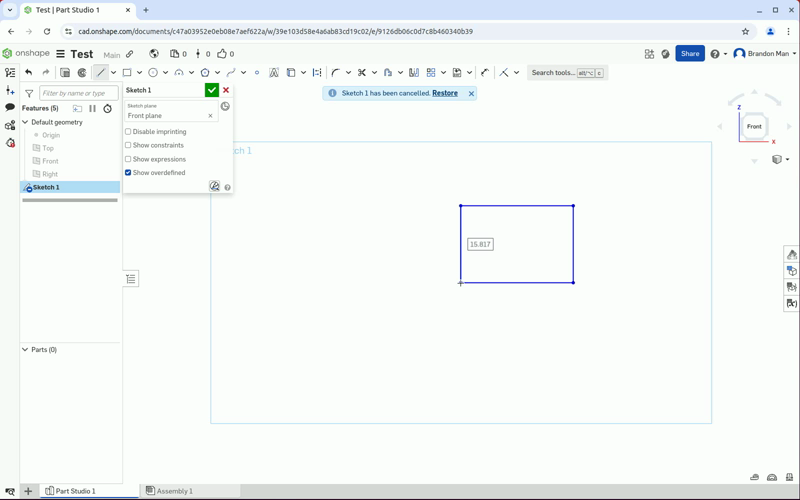
mouse_move(534, 248)
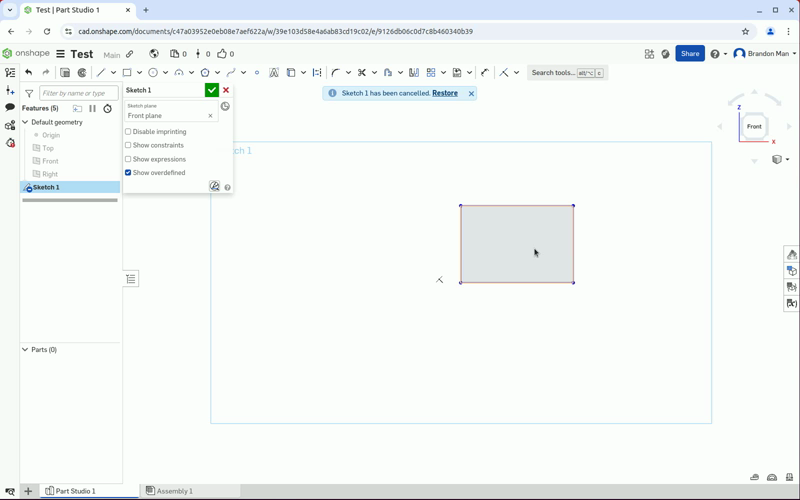
click(534, 248)
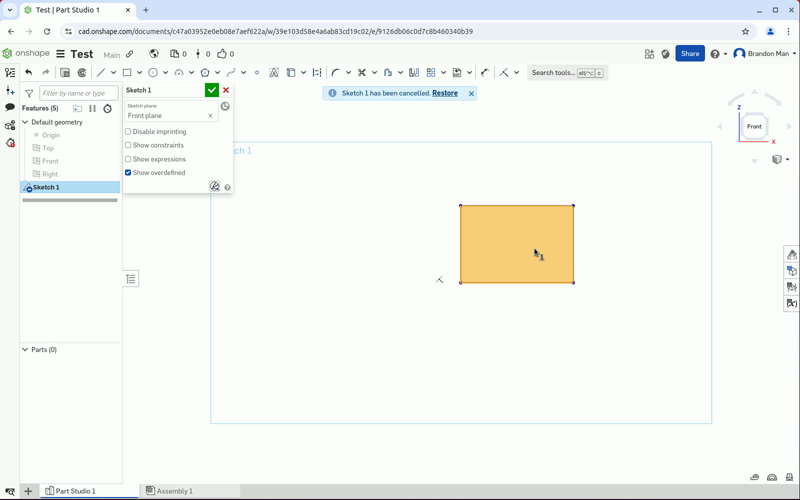
mouse_move(73, 352)
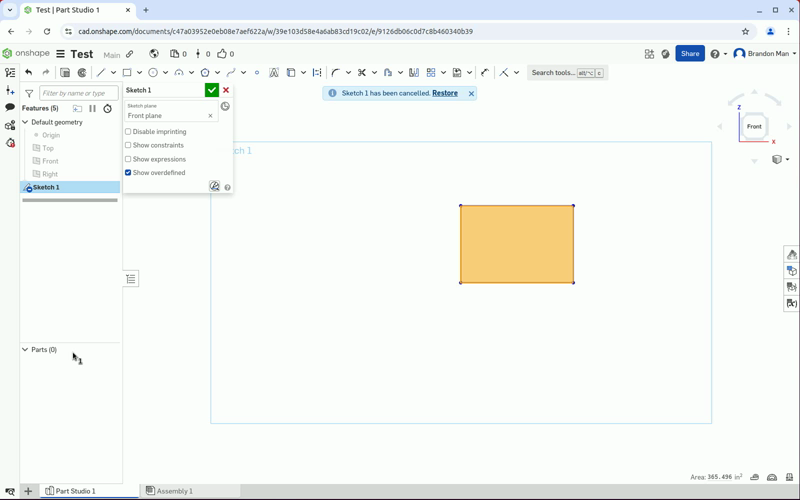
key(shift+y)
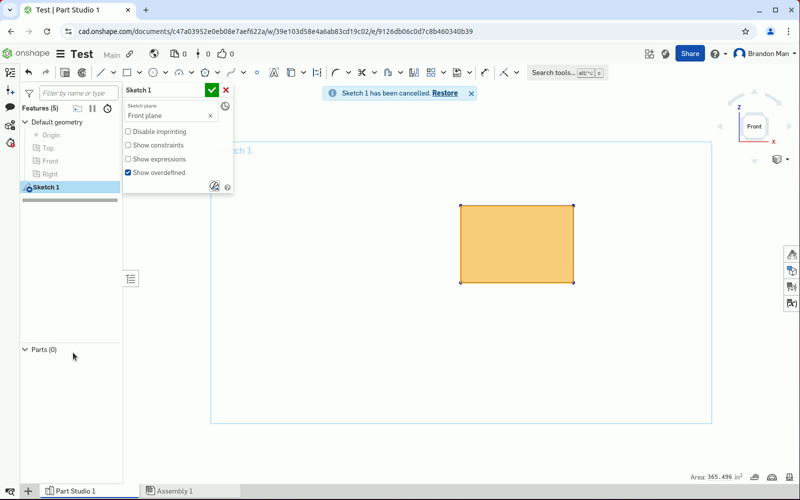
key(shift+e)
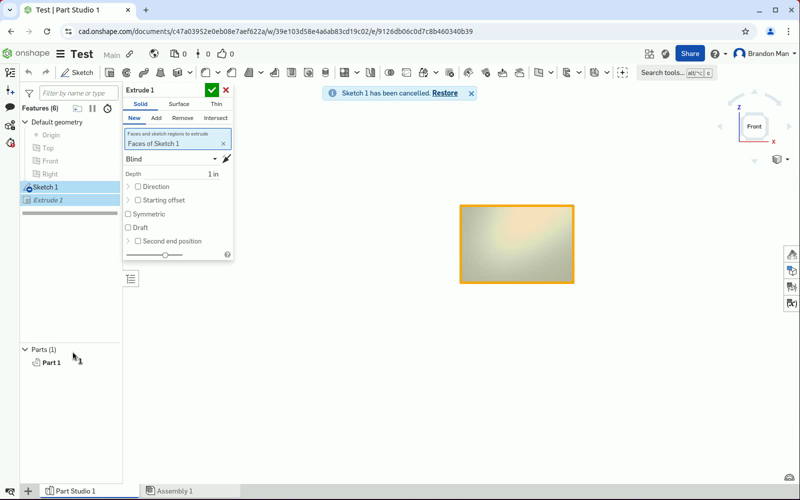
mouse_move(143, 106)
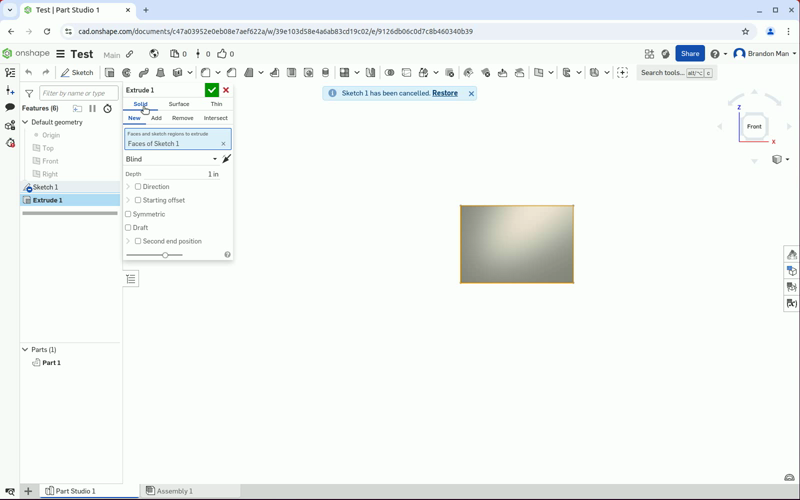
click(143, 106)
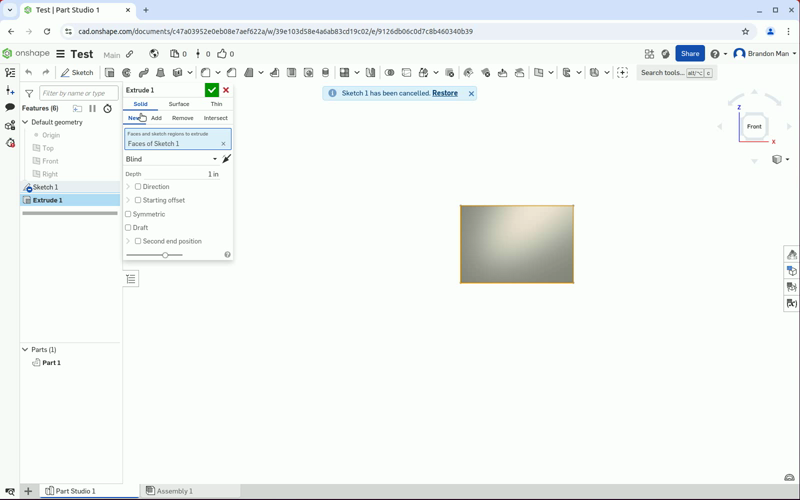
mouse_move(137, 120)
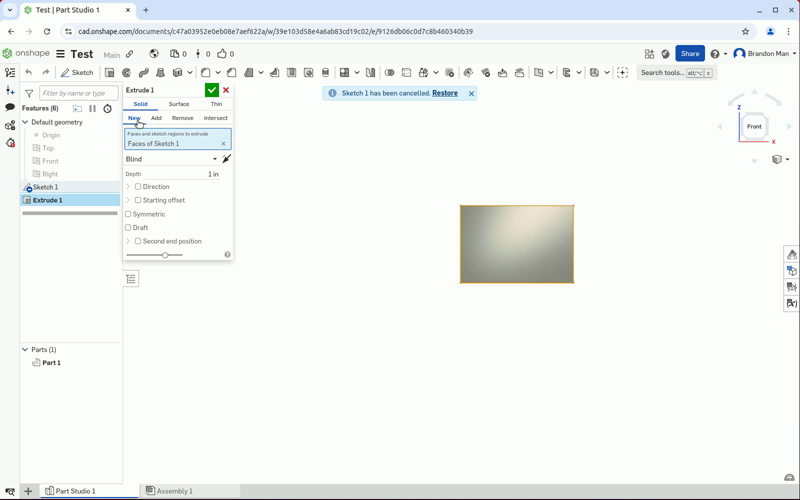
click(137, 120)
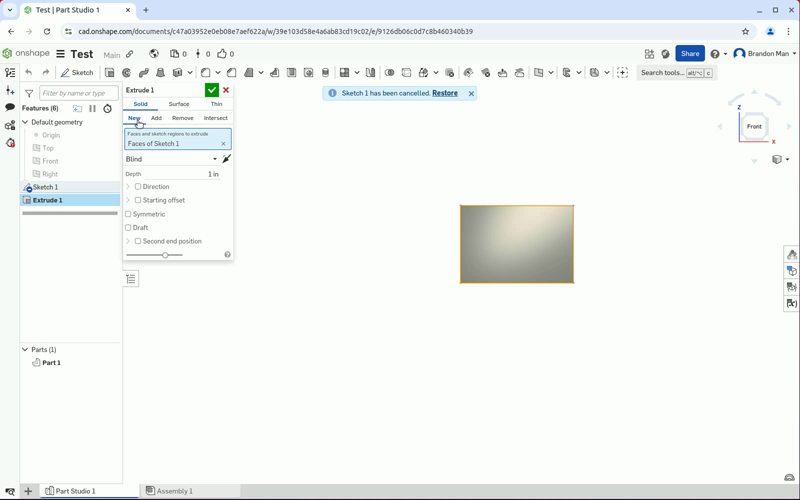
key(tab, 4)
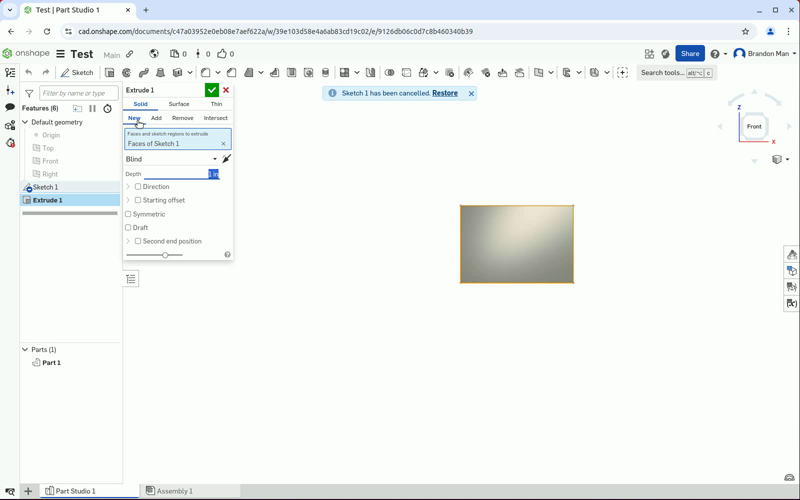
text(10.11)
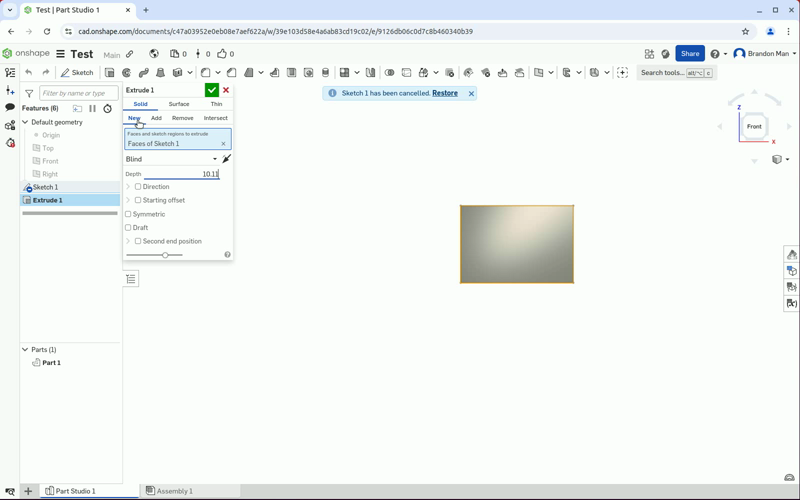
key(enter)
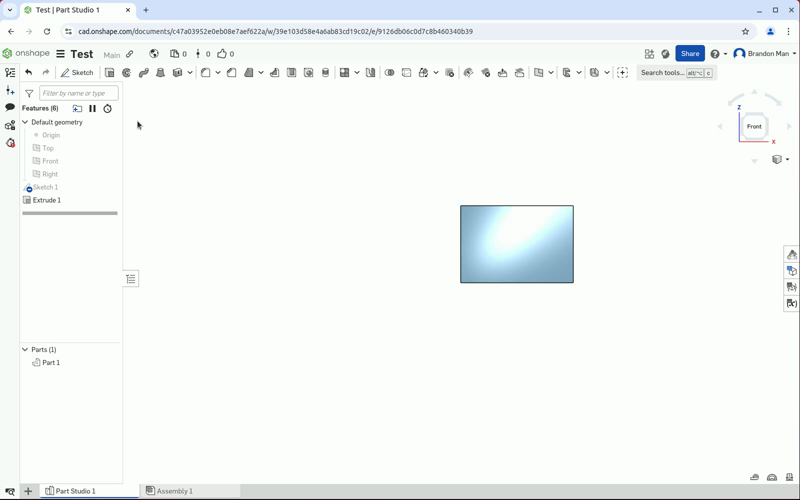
key(shift+h)
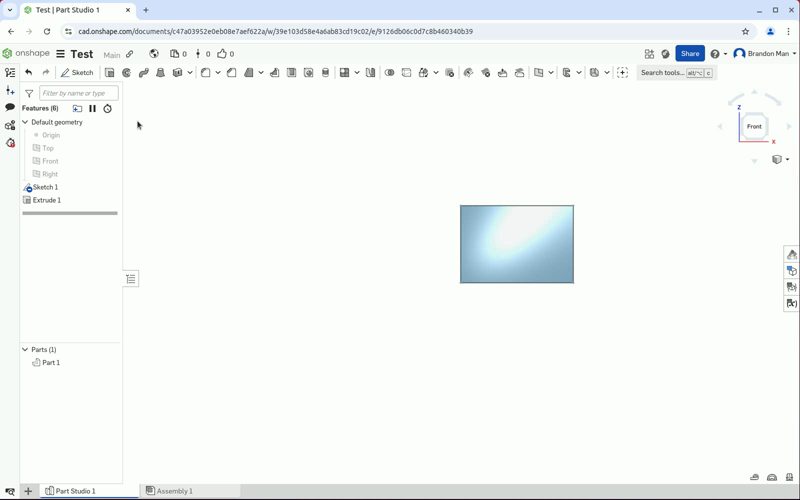
key(shift+h)
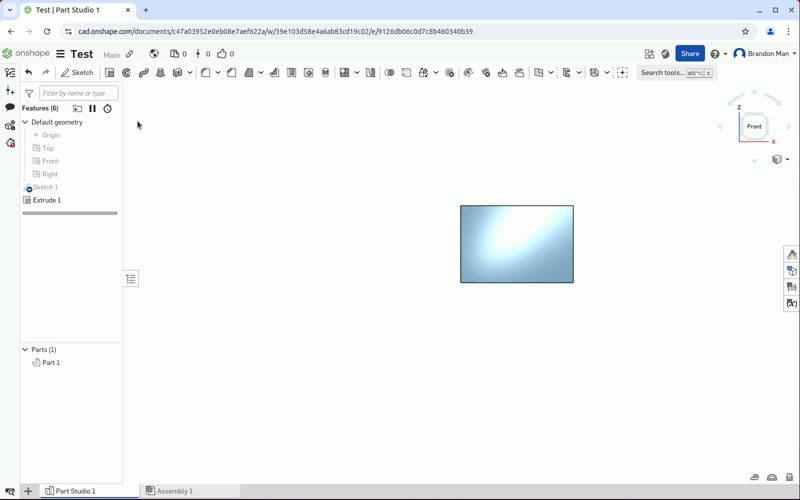
mouse_move(73, 189)
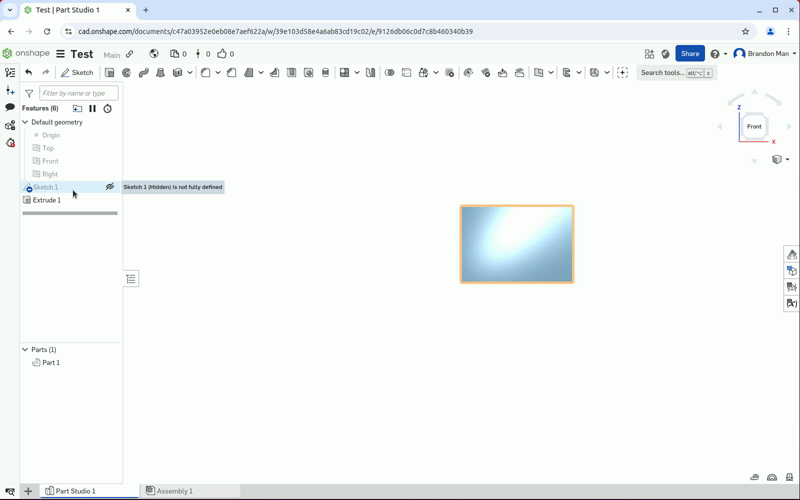
click(73, 189)
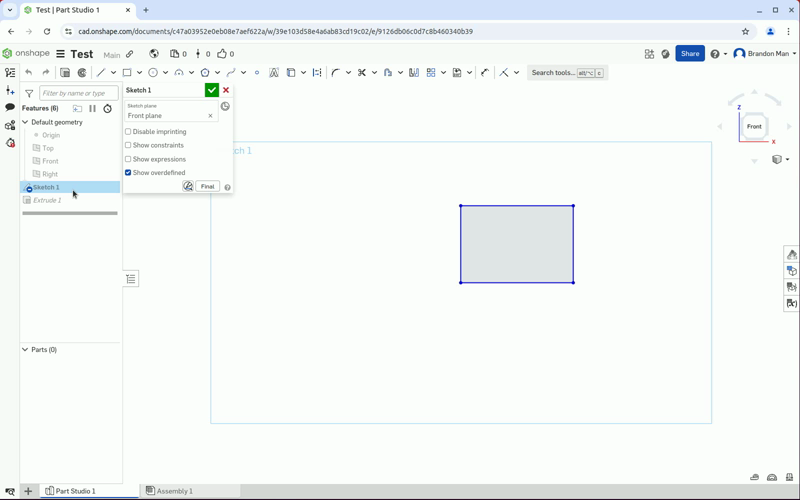
mouse_move(229, 92)
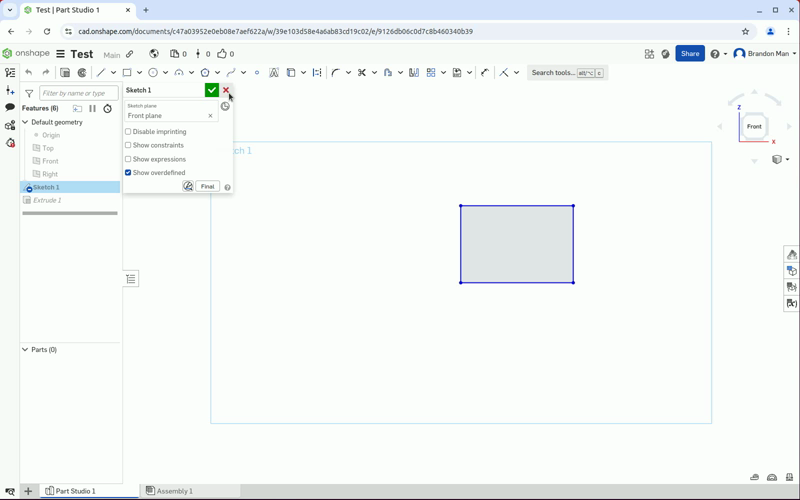
click(229, 92)
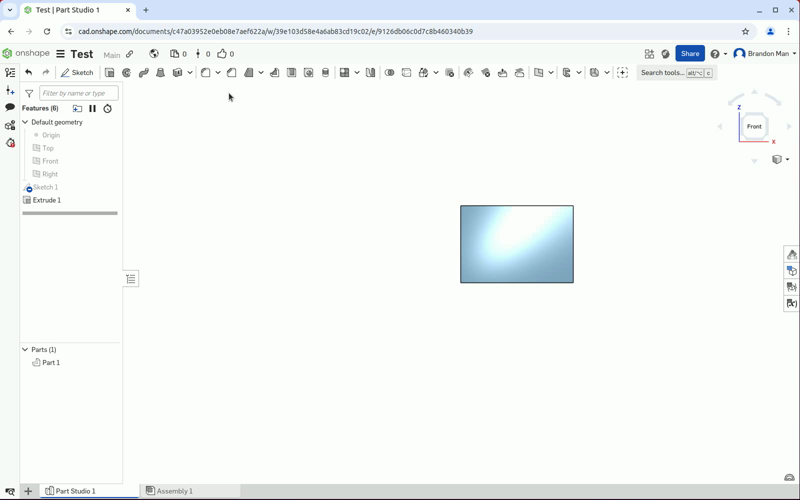
mouse_move(541, 75)
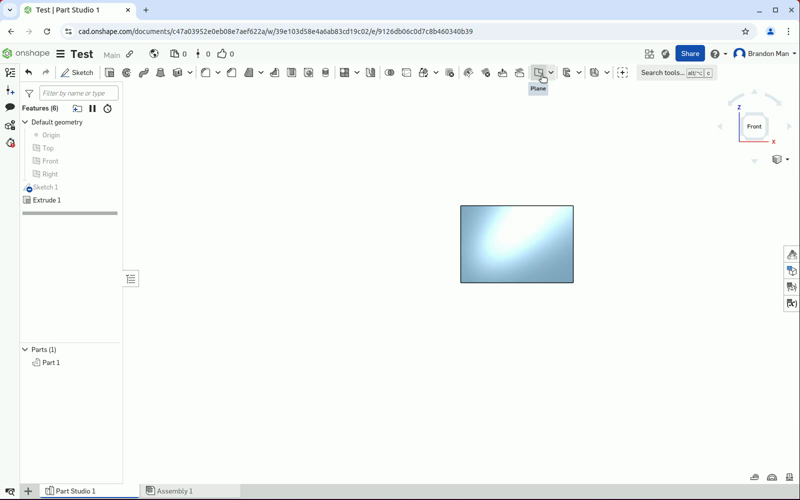
click(541, 75)
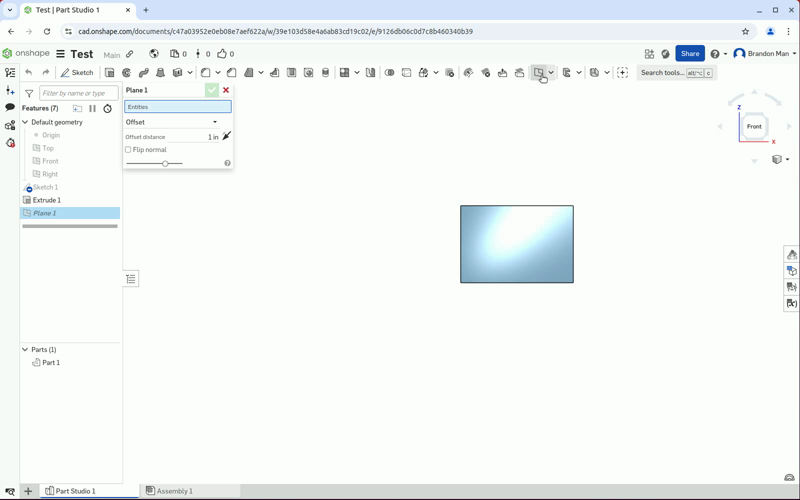
mouse_move(73, 163)
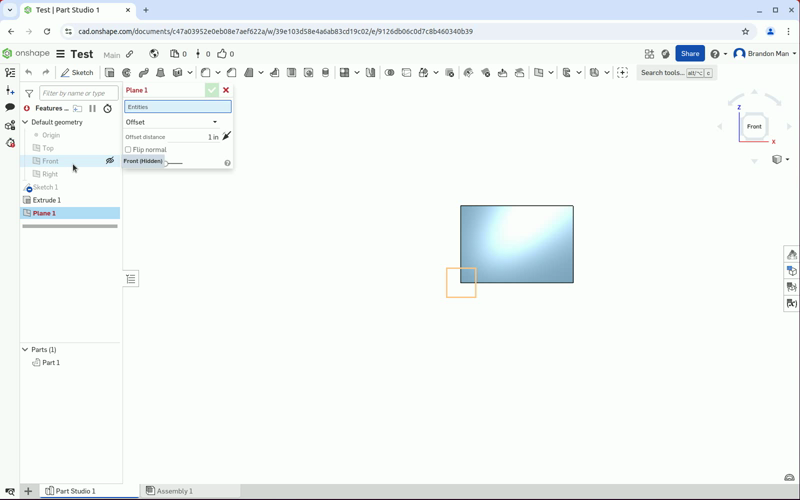
click(73, 163)
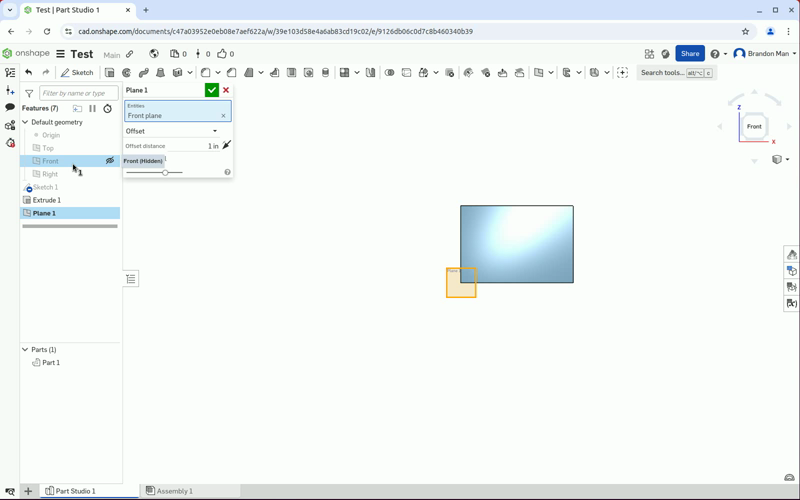
key(tab, 2)
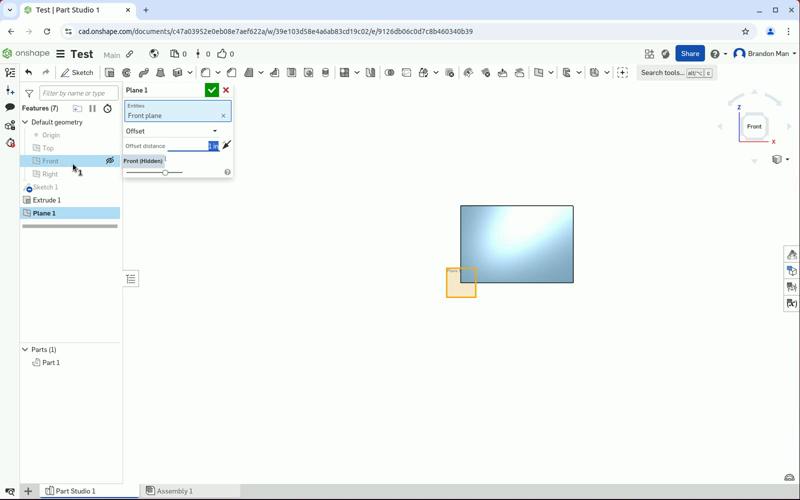
text(10.106)
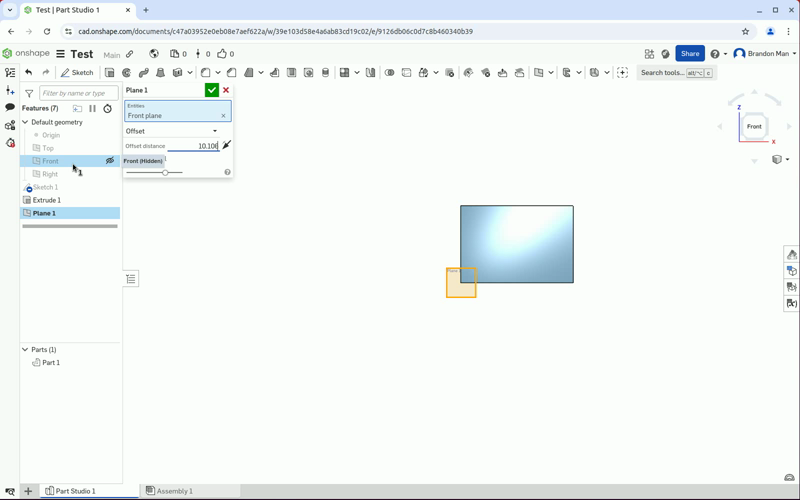
key(enter, 2)
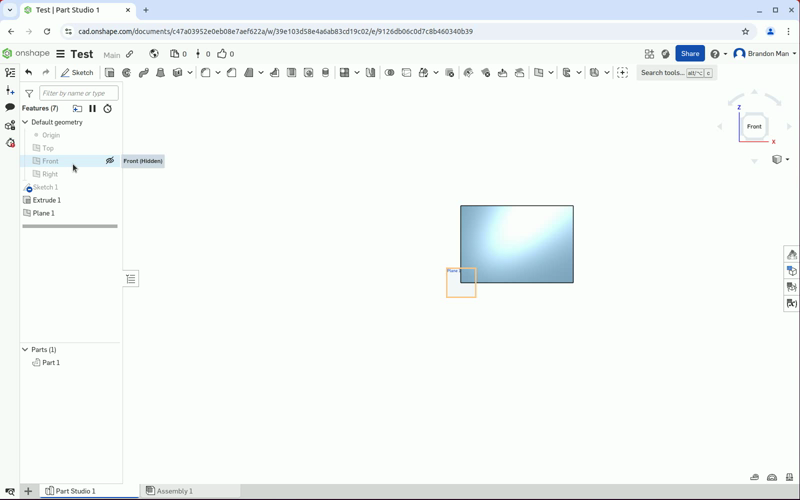
key(shift+s)
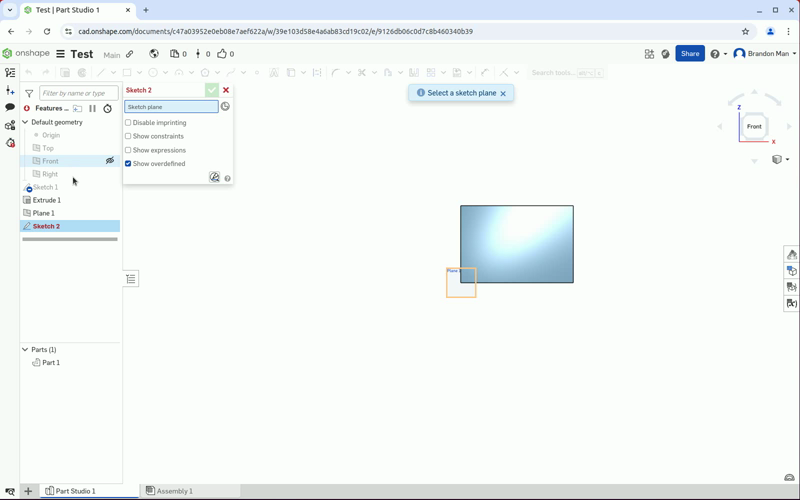
mouse_move(73, 215)
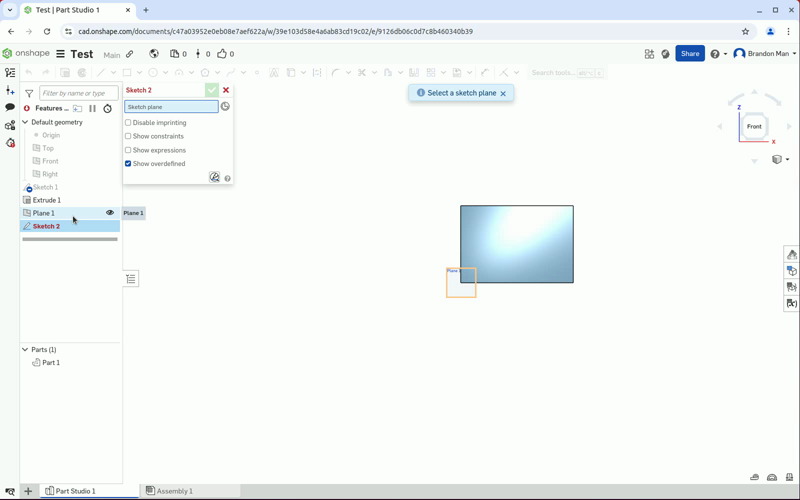
click(73, 215)
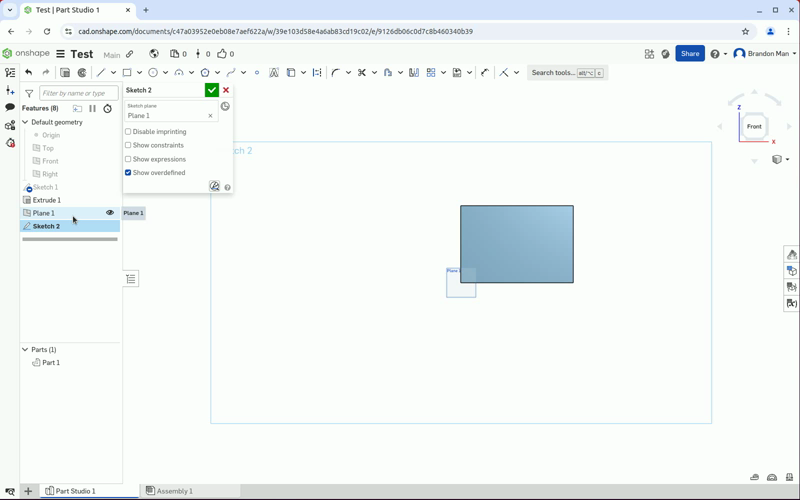
mouse_move(73, 352)
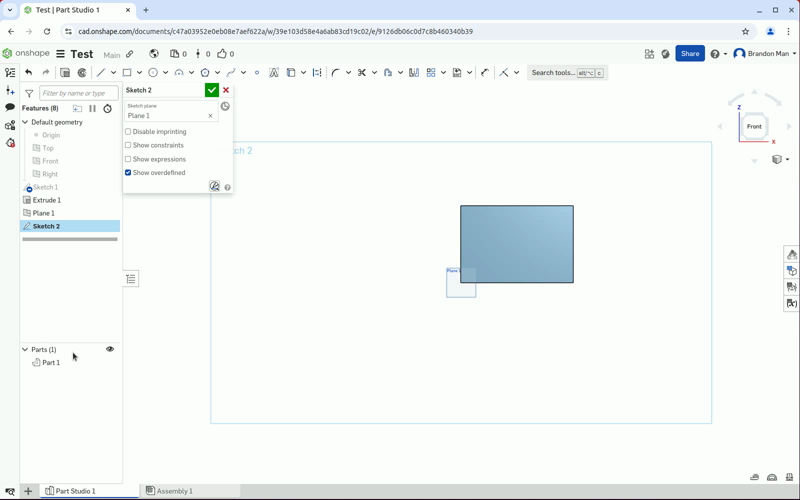
key(y)
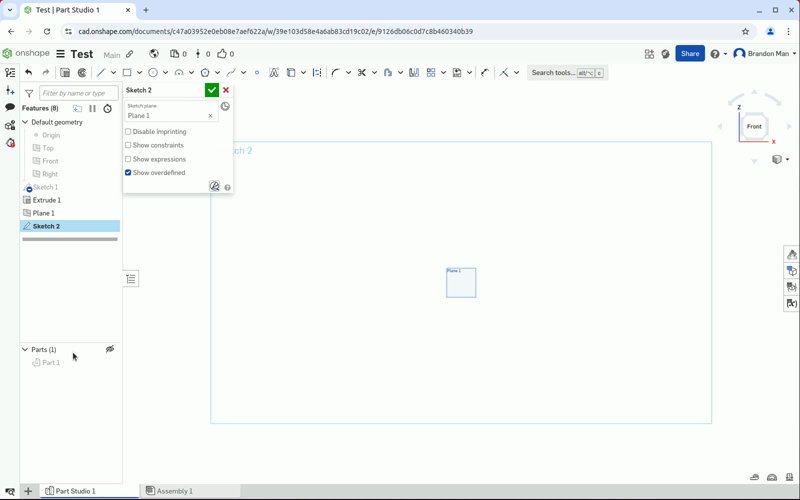
key(l)
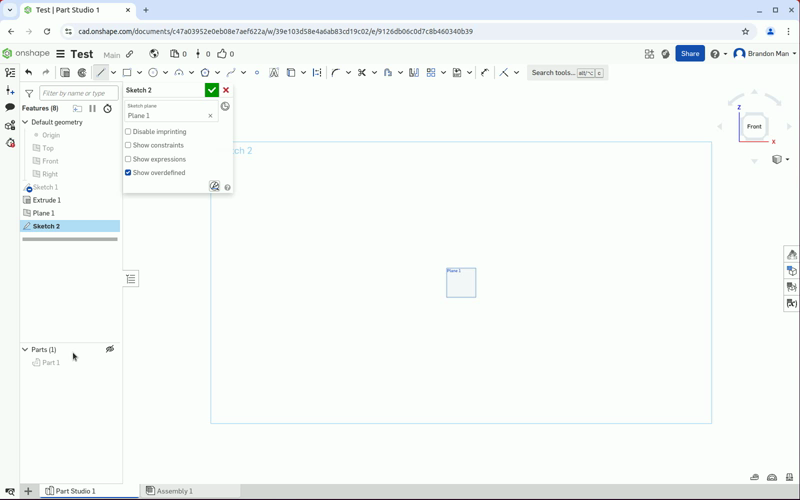
key_down(shift)
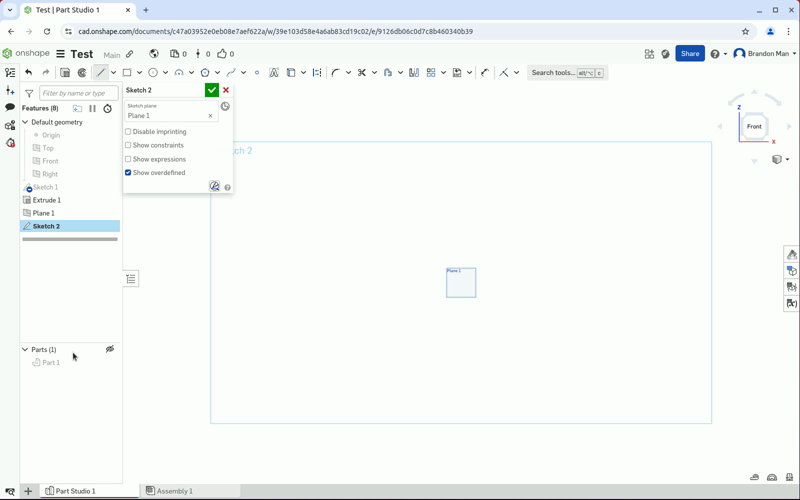
mouse_move(516, 244)
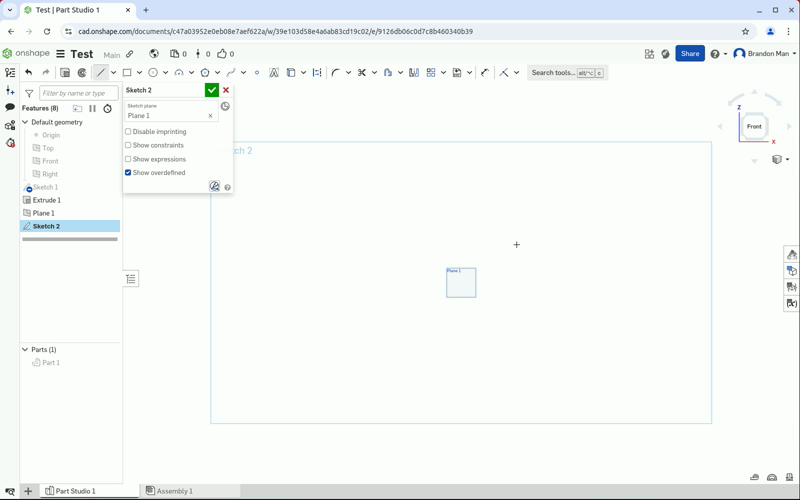
click(516, 244)
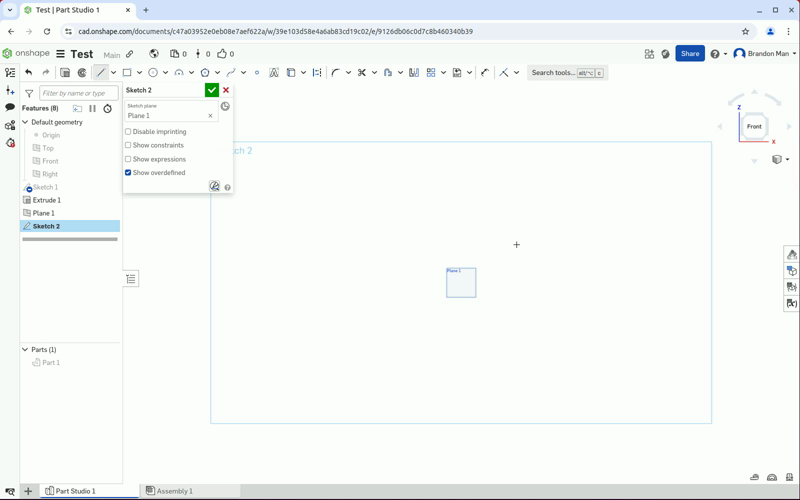
key_up(shift)
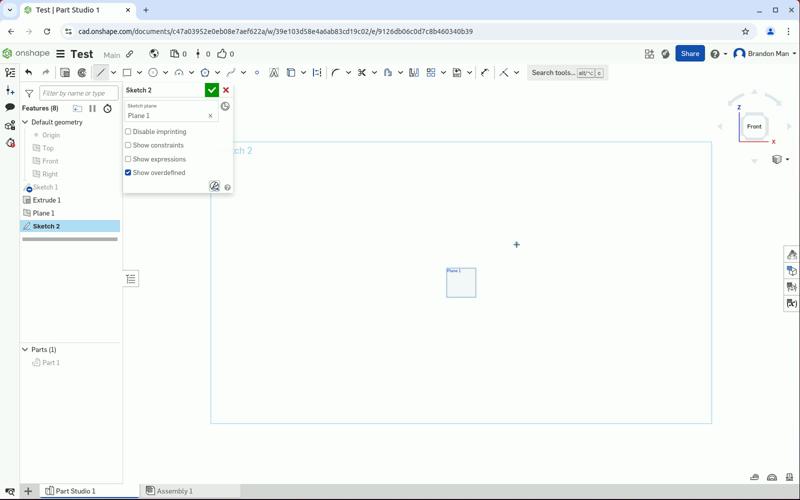
key_down(shift)
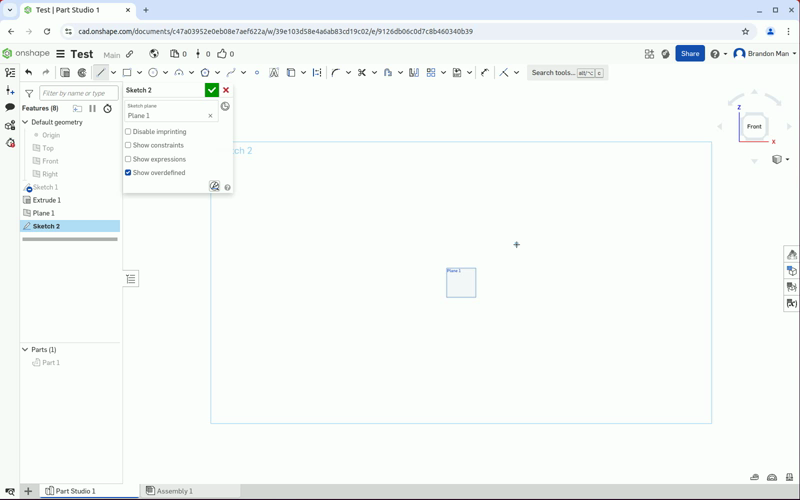
mouse_move(546, 244)
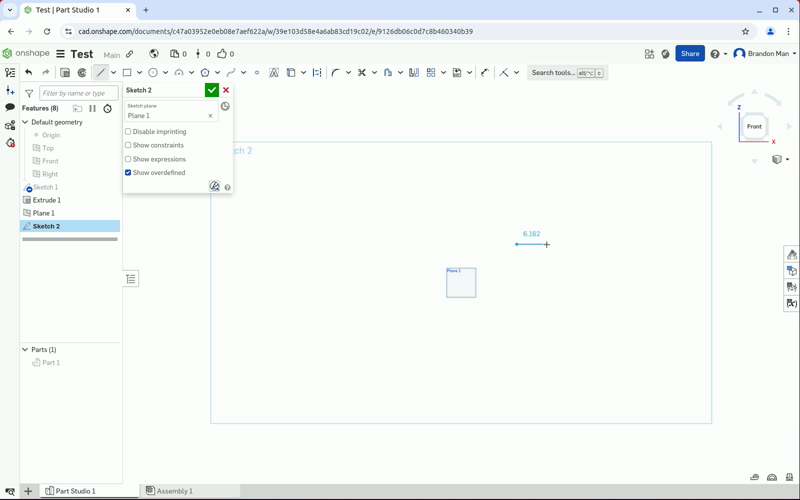
mouse_move(573, 244)
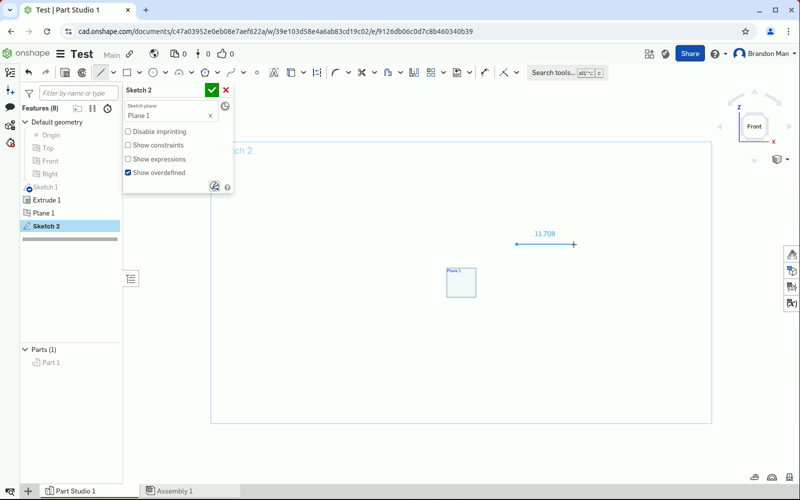
click(573, 244)
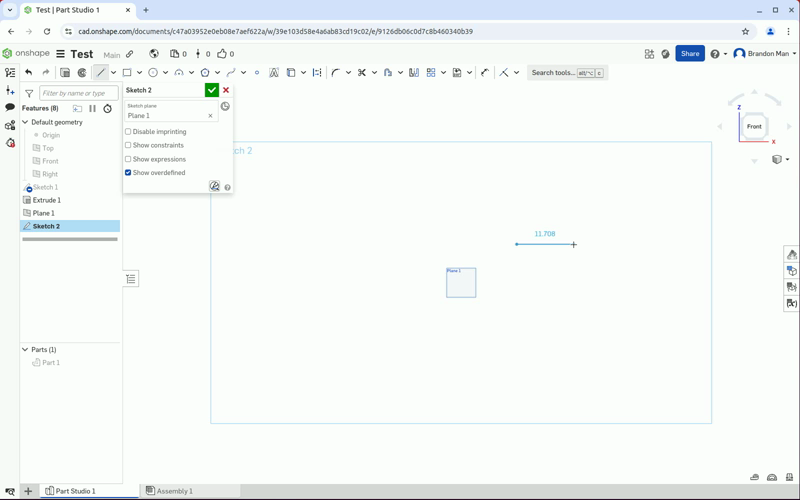
key_up(shift)
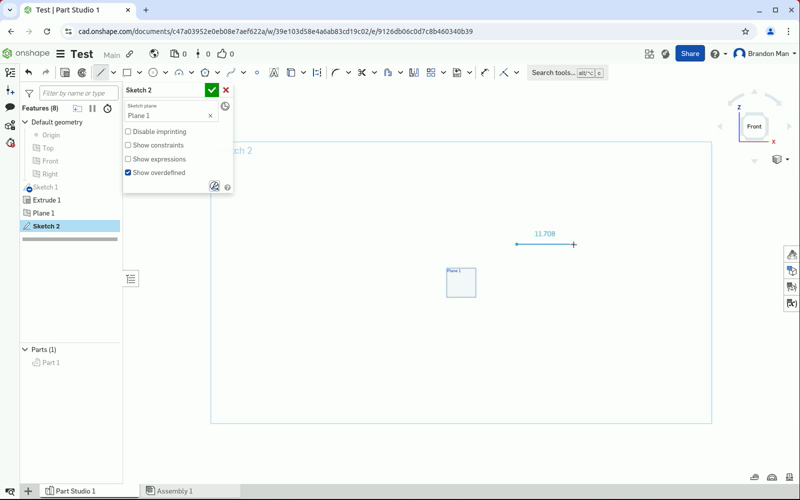
key_down(shift)
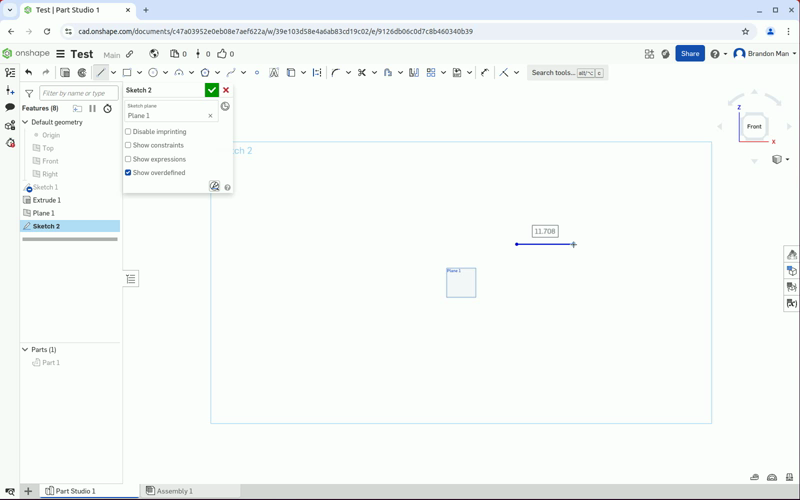
mouse_move(589, 244)
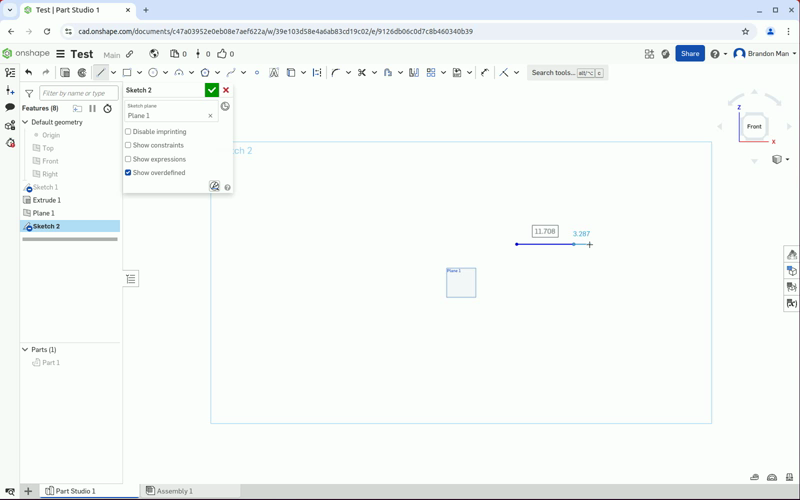
mouse_move(573, 205)
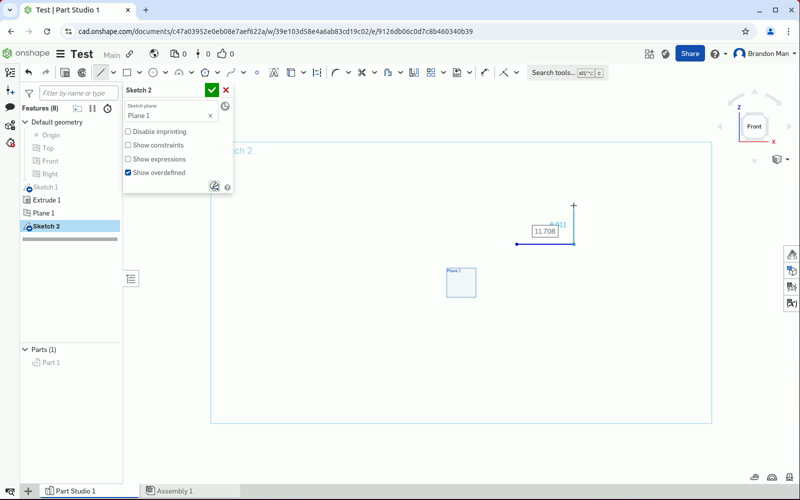
click(573, 205)
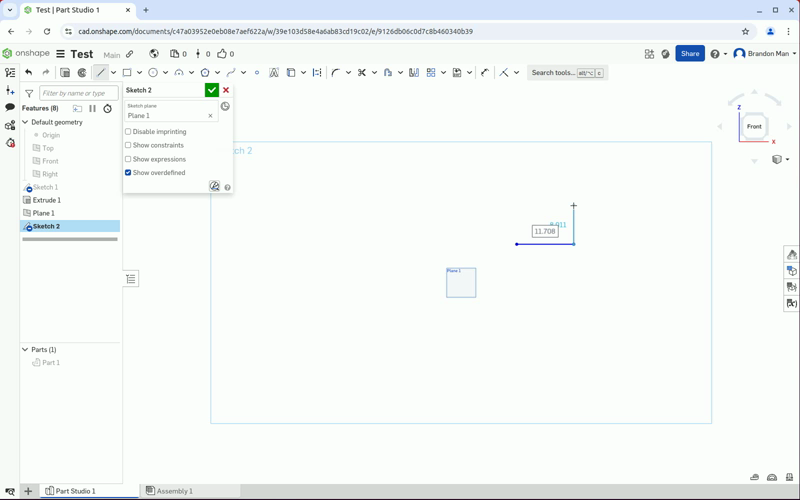
key_up(shift)
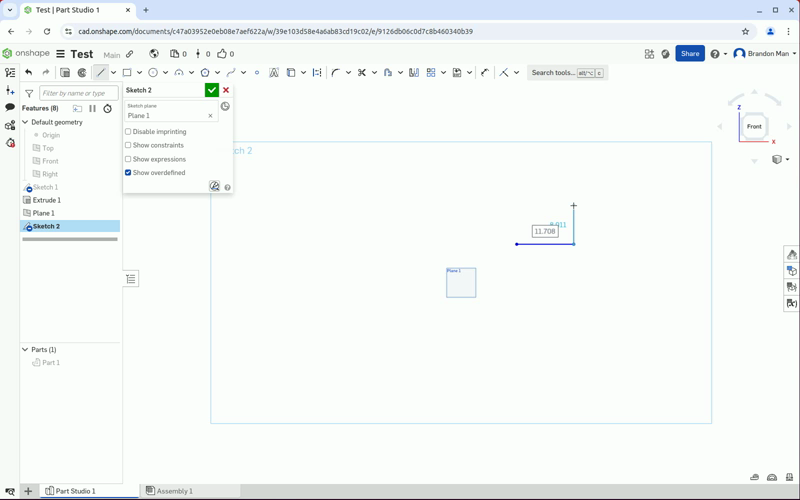
key_down(shift)
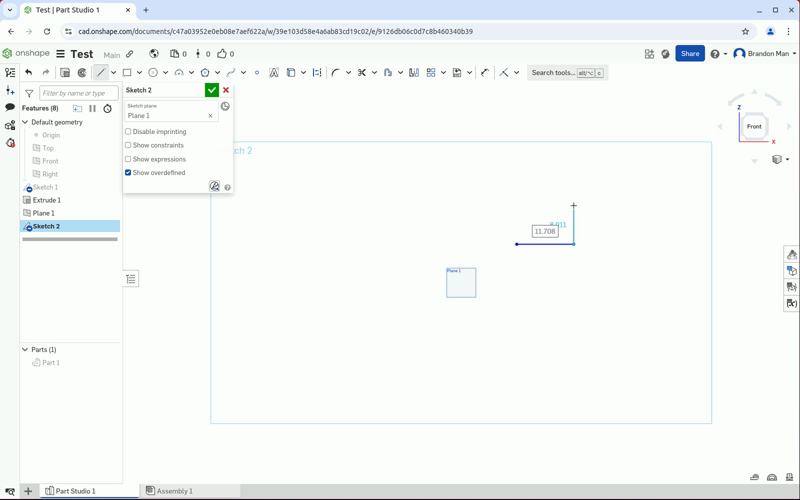
mouse_move(589, 205)
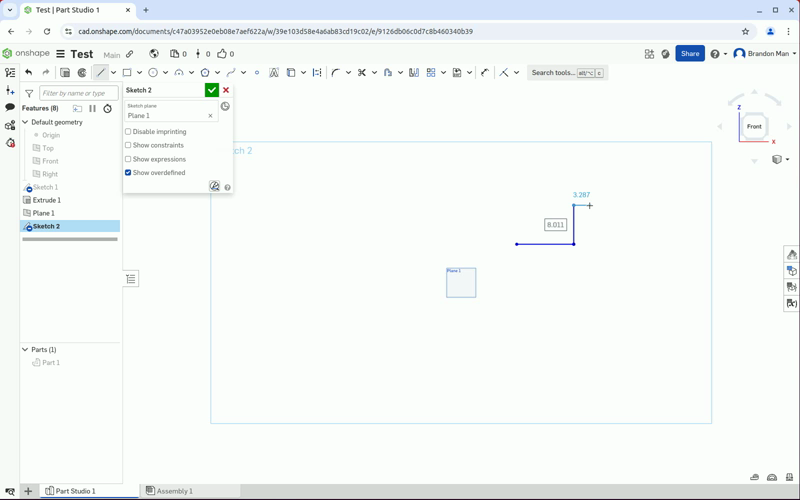
mouse_move(516, 205)
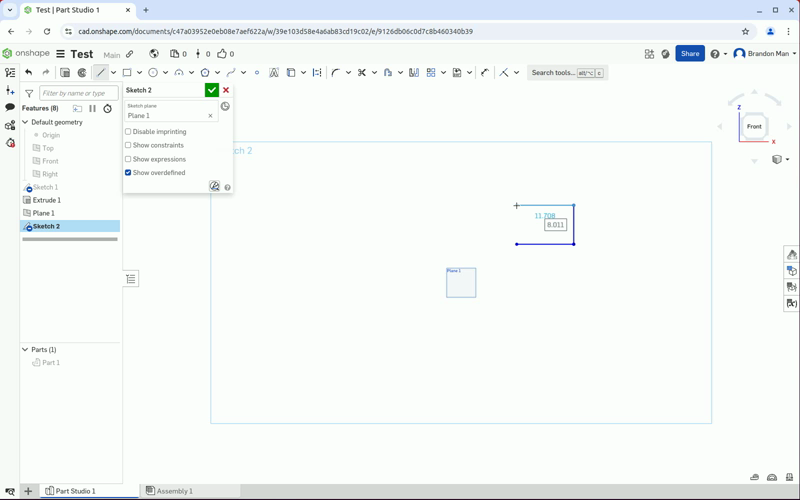
click(516, 205)
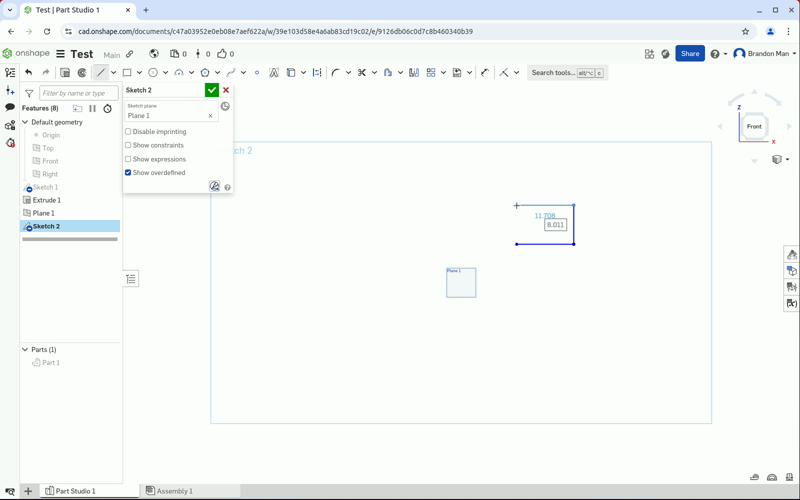
key_up(shift)
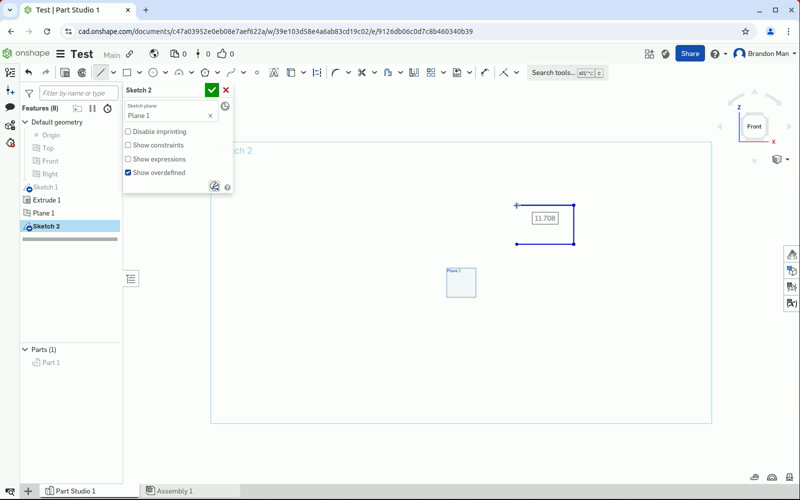
mouse_move(546, 205)
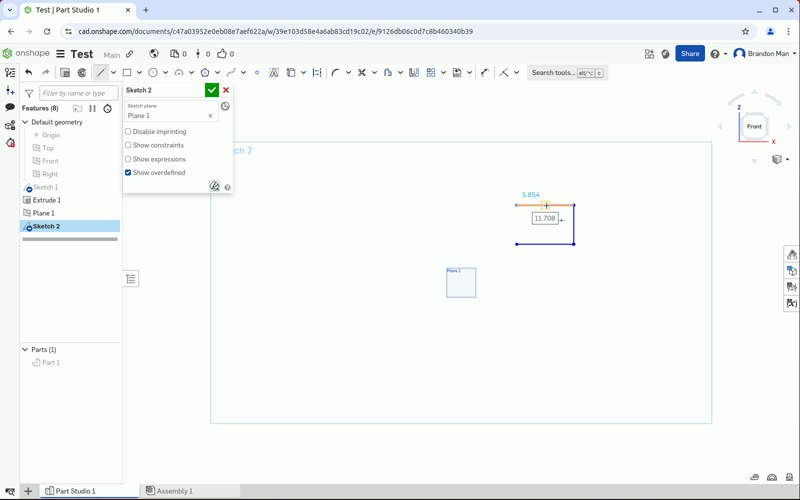
key_down(shift)
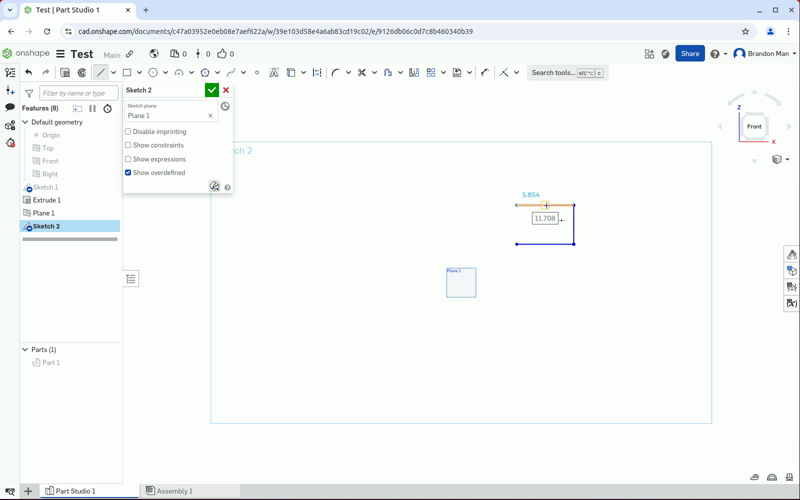
mouse_move(516, 244)
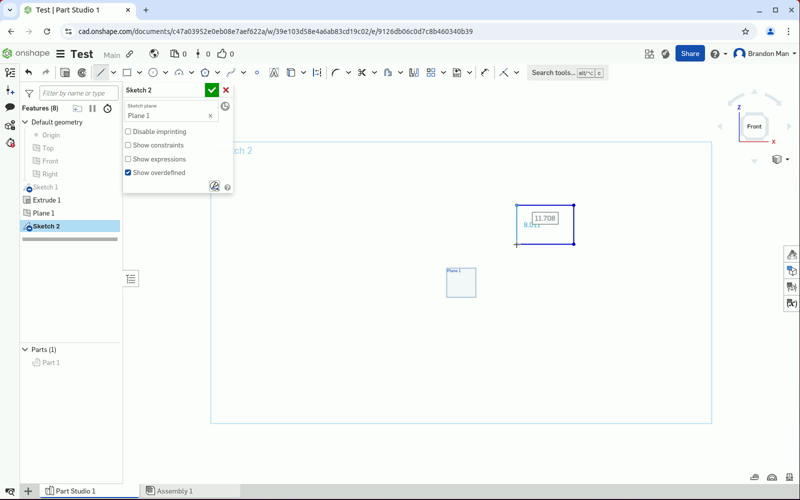
key_up(shift)
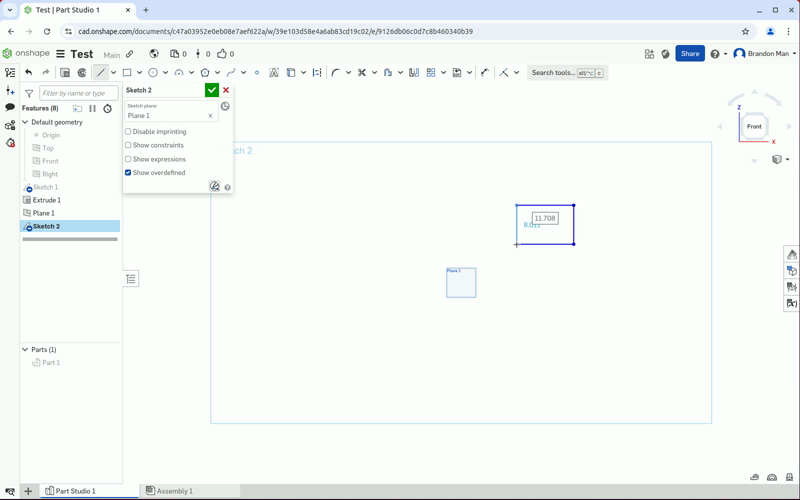
click(516, 244)
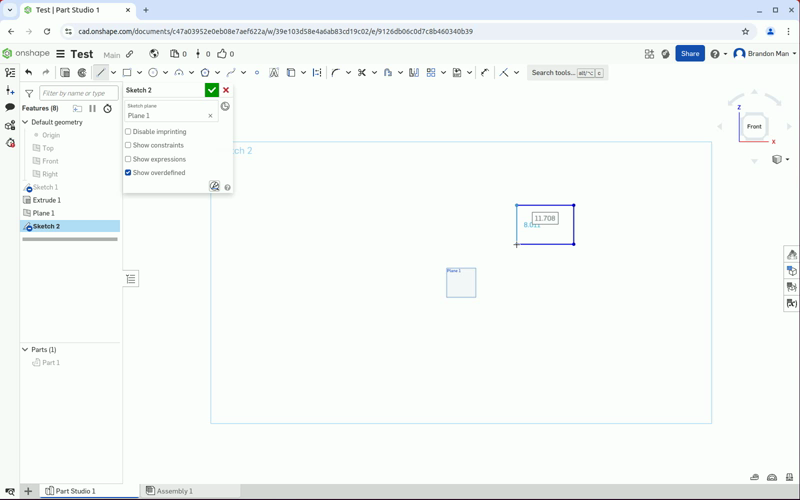
key(esc)
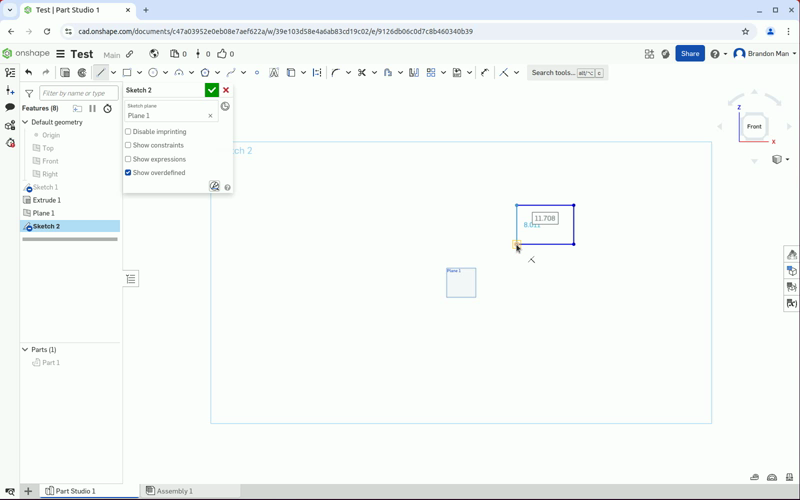
mouse_move(526, 241)
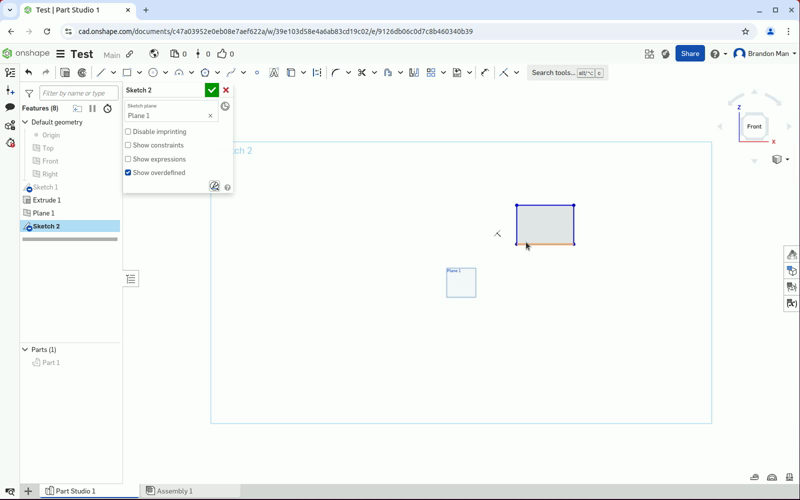
click(526, 241)
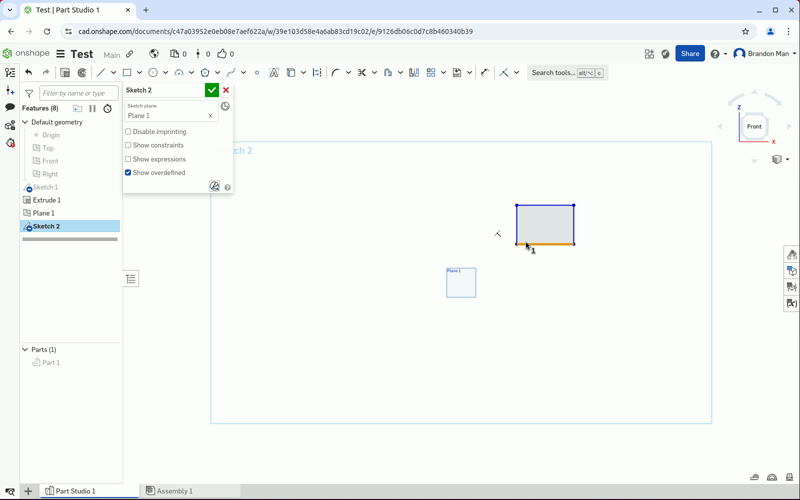
mouse_move(73, 352)
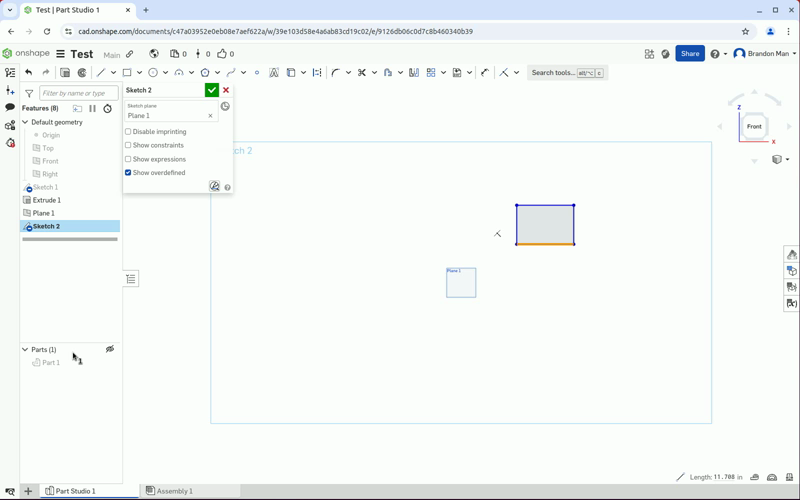
key(shift+y)
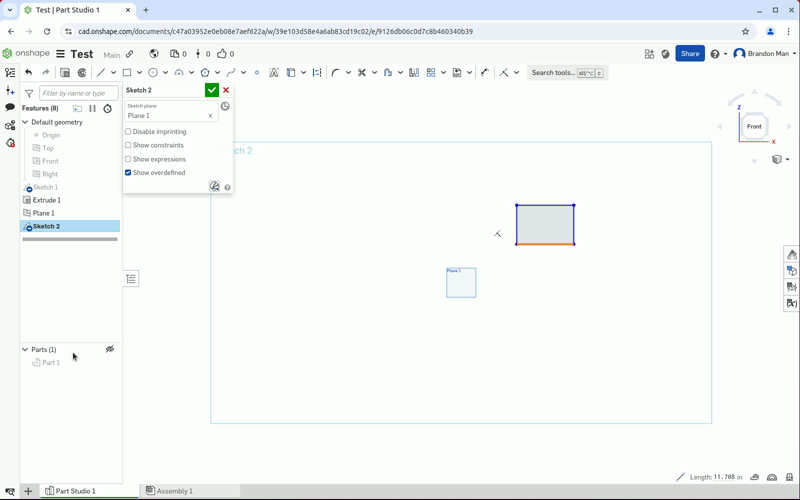
key(shift+e)
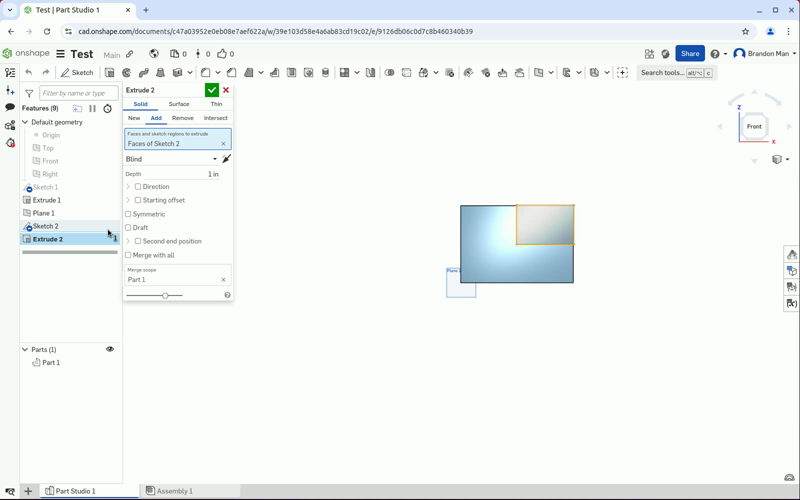
mouse_move(143, 106)
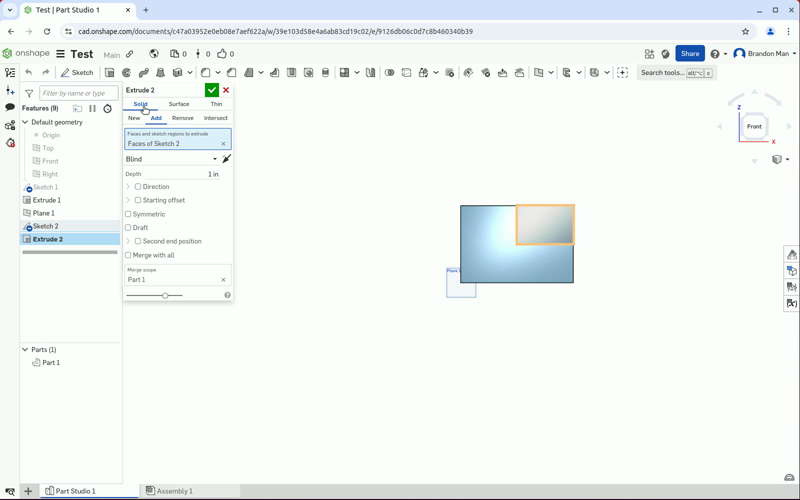
click(143, 106)
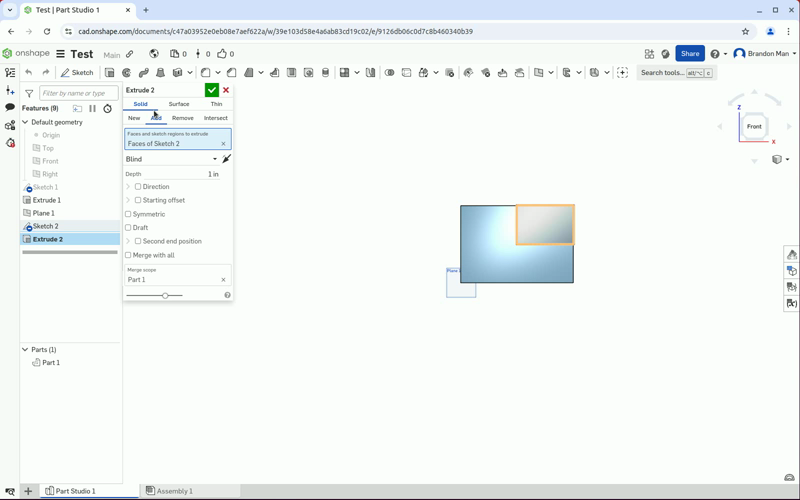
mouse_move(186, 120)
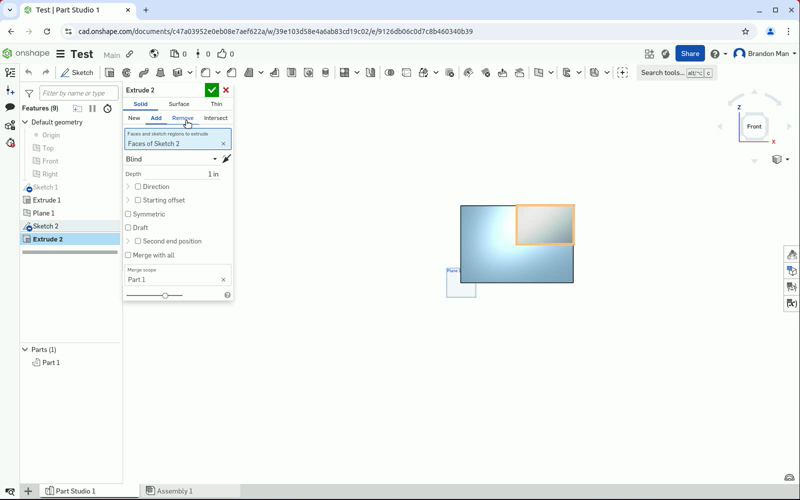
click(186, 120)
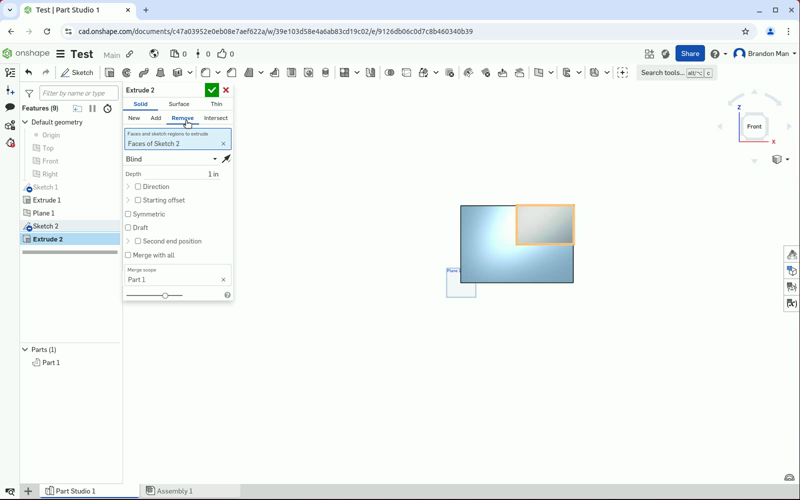
key(tab, 4)
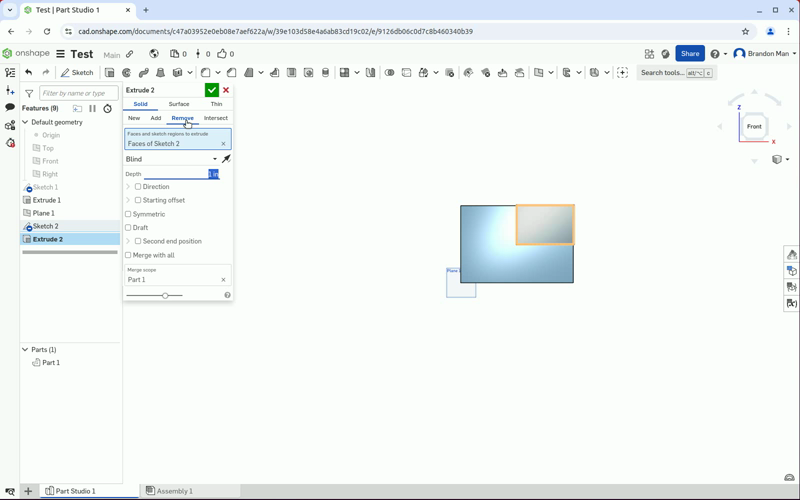
text(5.055)
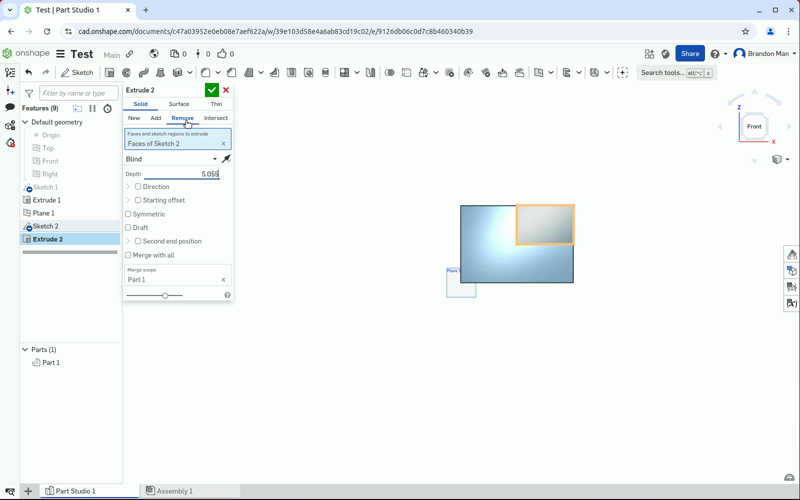
key(tab, 6)
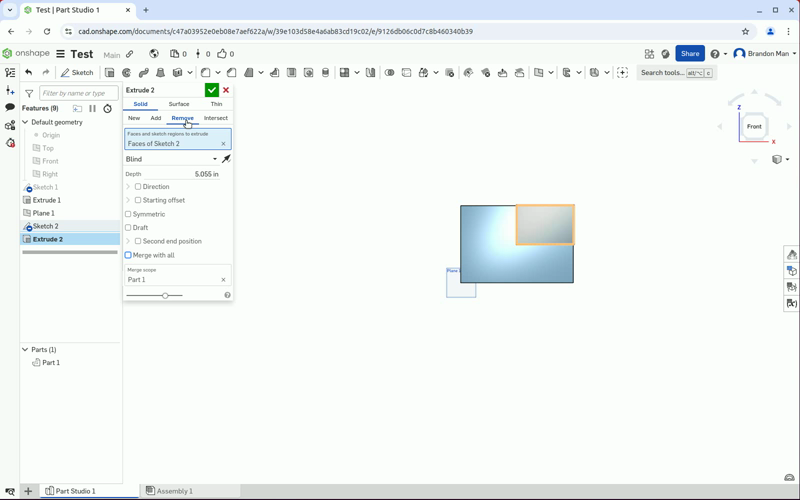
key(space)
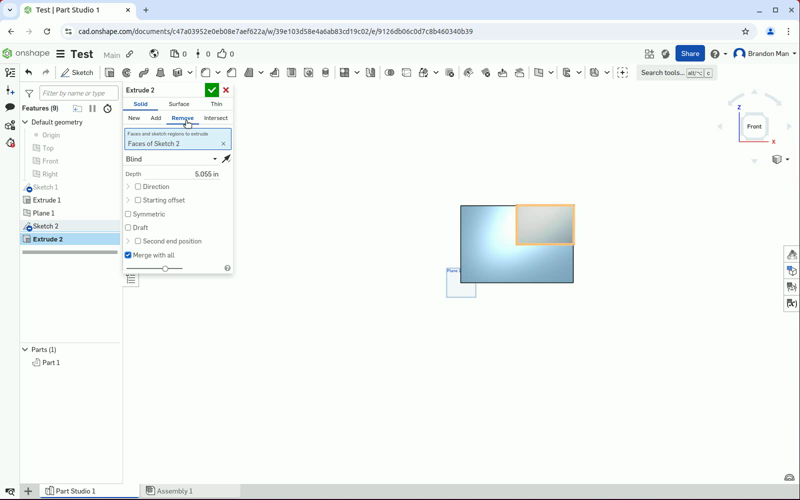
key(enter)
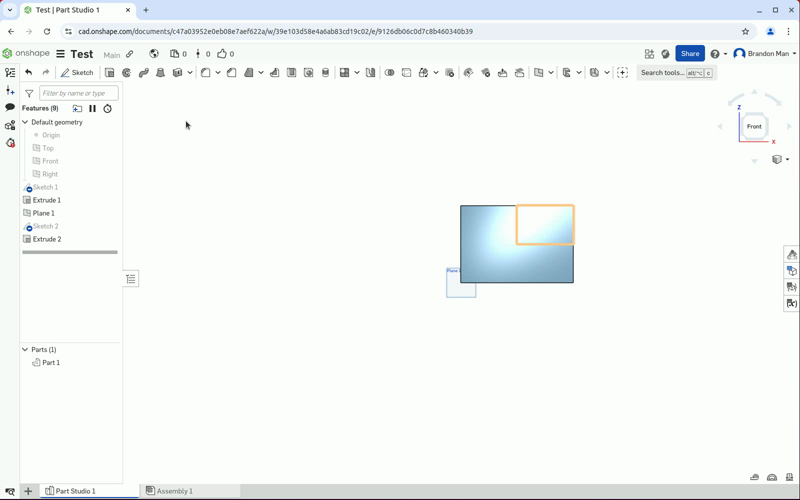
key(shift+h)
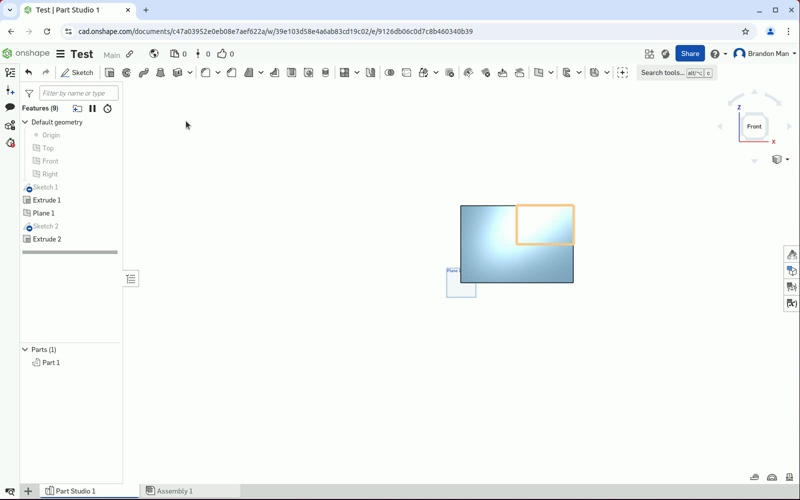
key(shift+h)
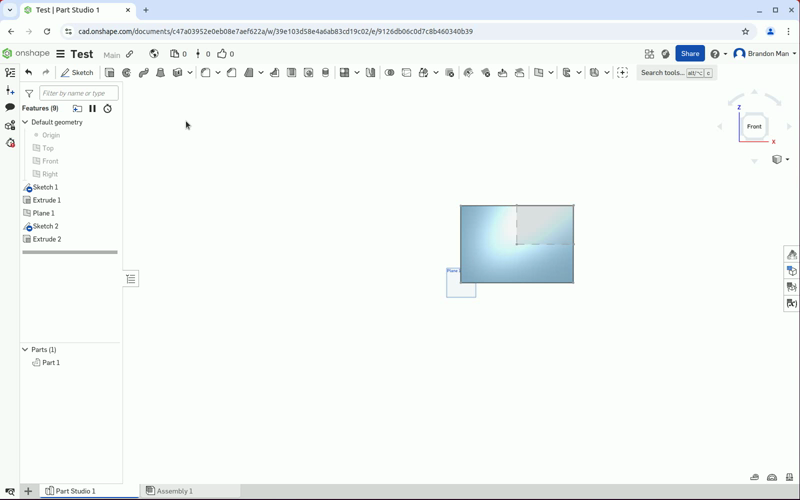
key(shift+7)
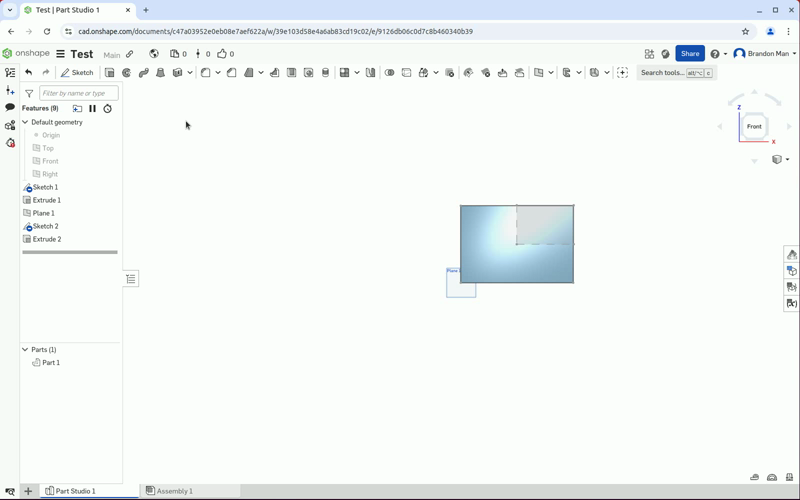
key(left, 2)
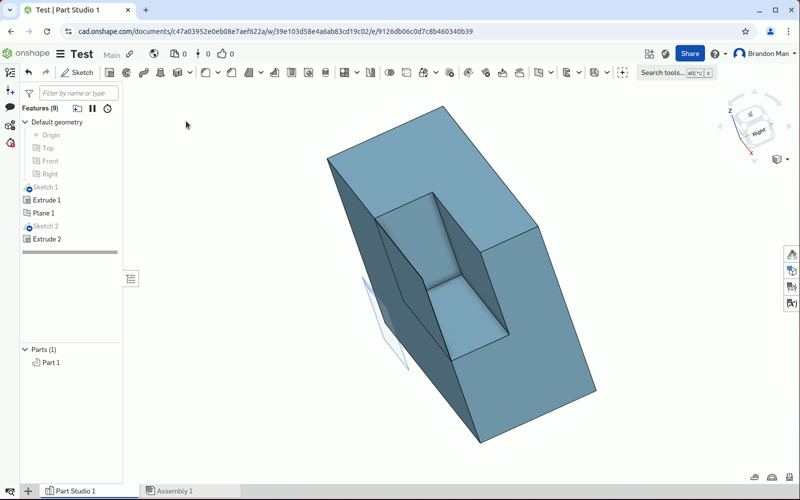
key(down, 2)
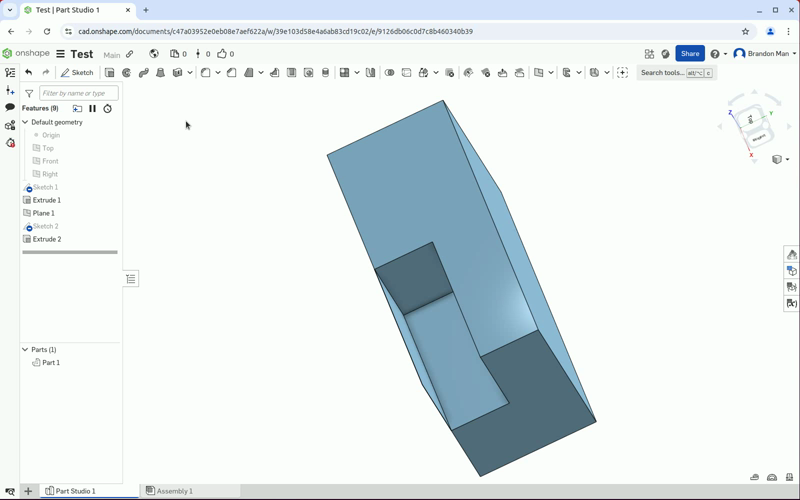
key(up, 2)
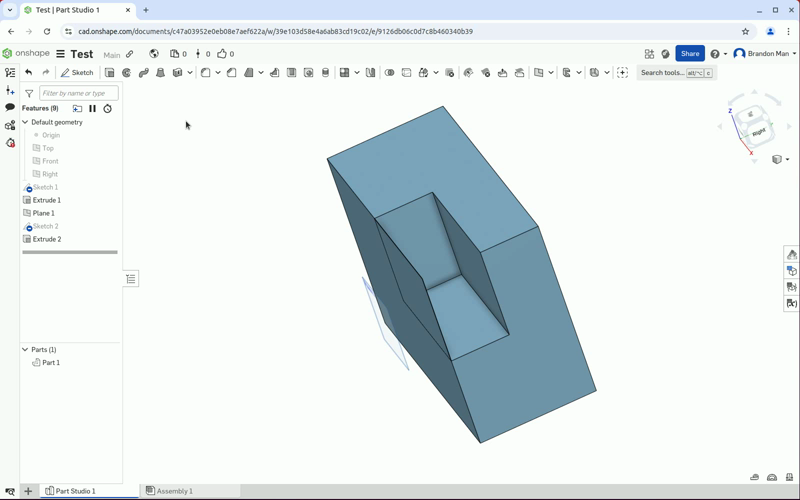
key(right, 2)
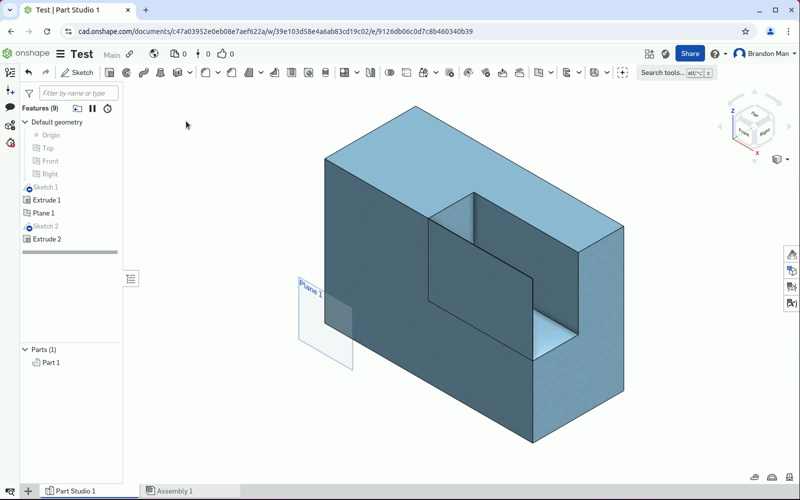
mouse_move(73, 189)
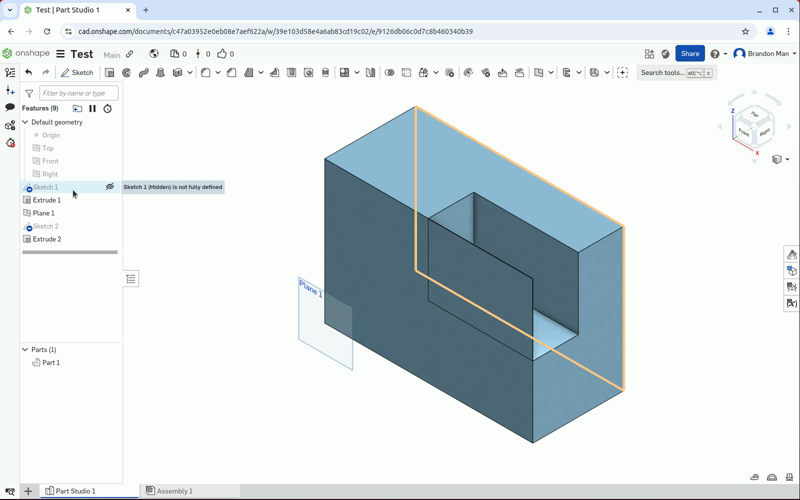
click(73, 189)